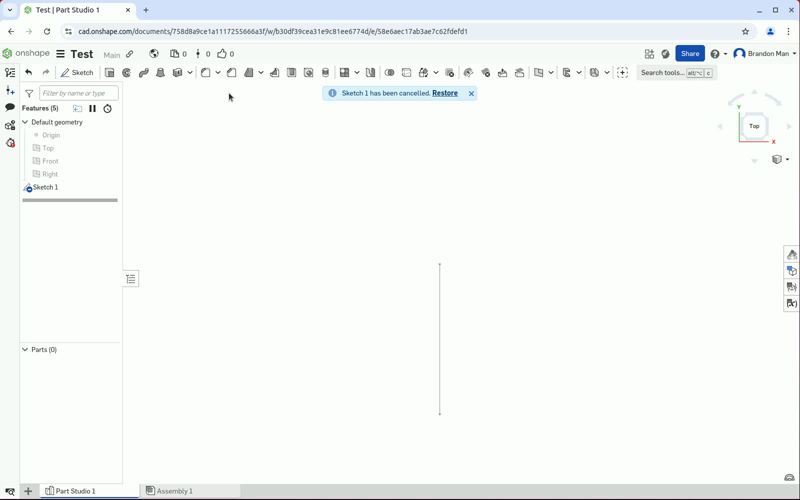
key(shift+h)
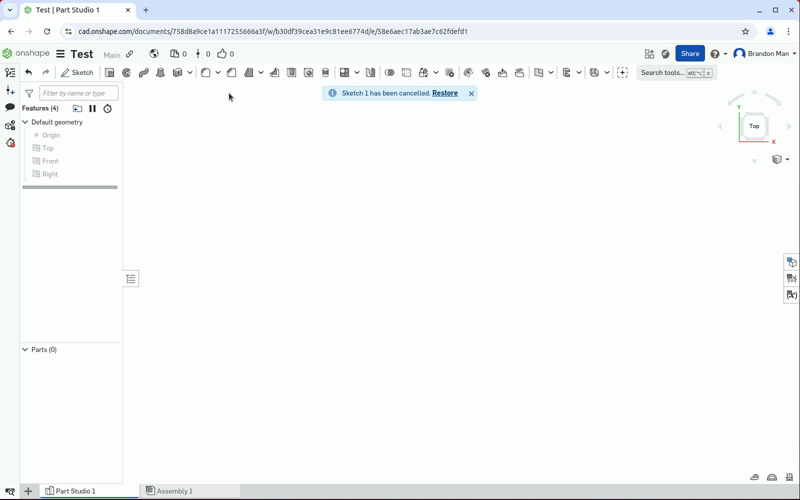
mouse_move(73, 352)
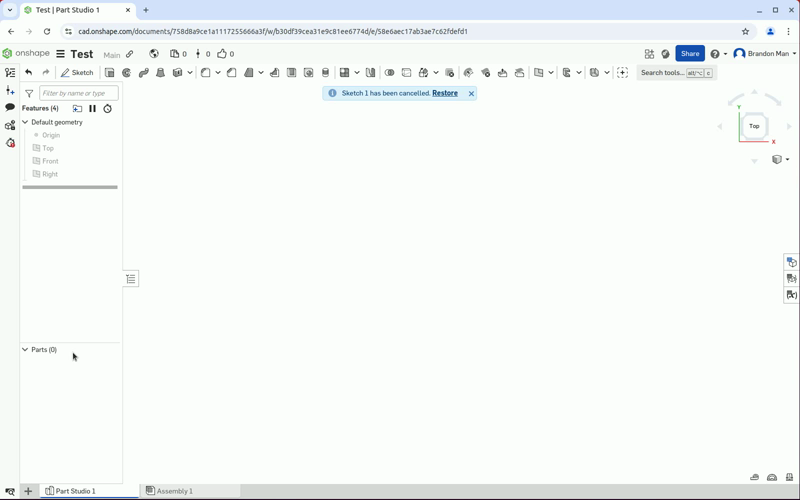
key(y)
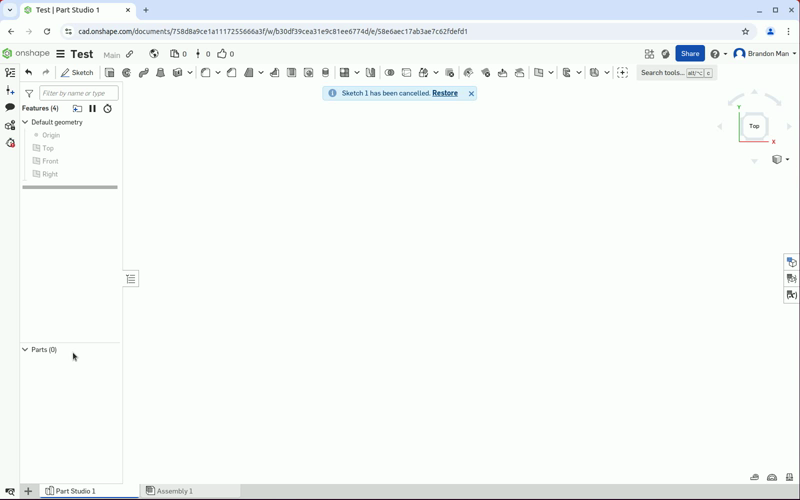
key(shift+p)
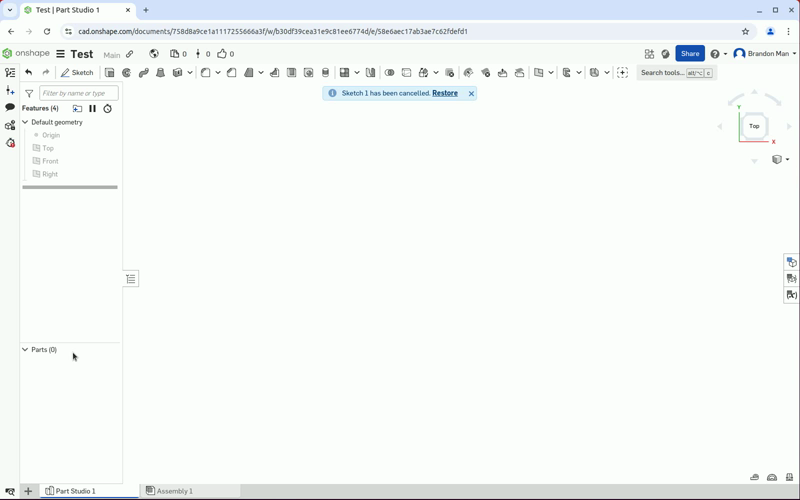
key(space)
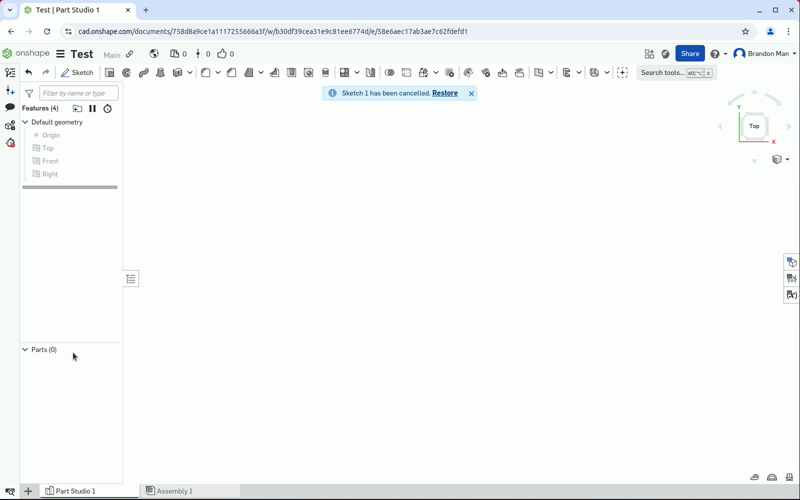
key_down(shift)
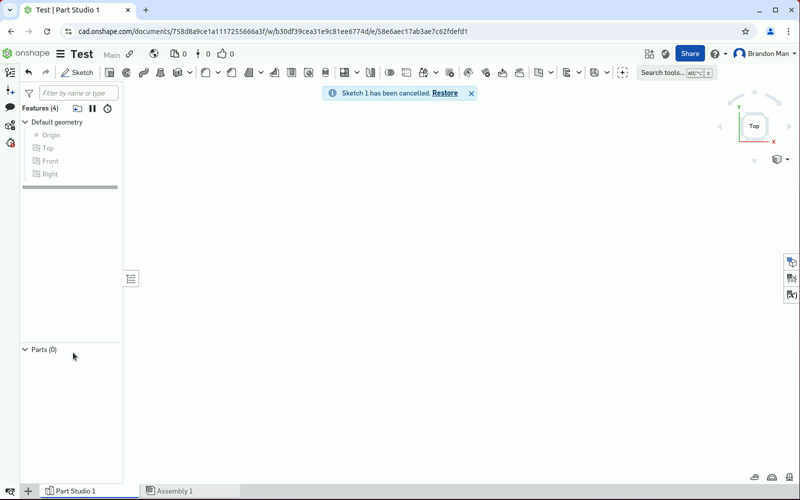
key(up)
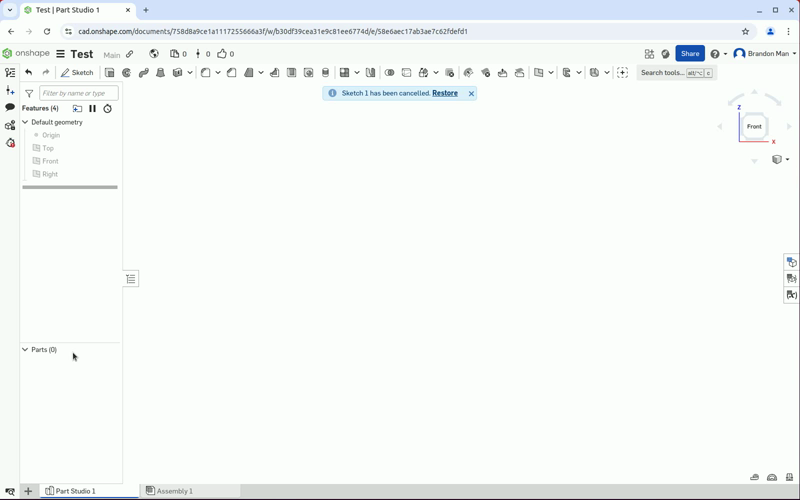
key_up(shift)
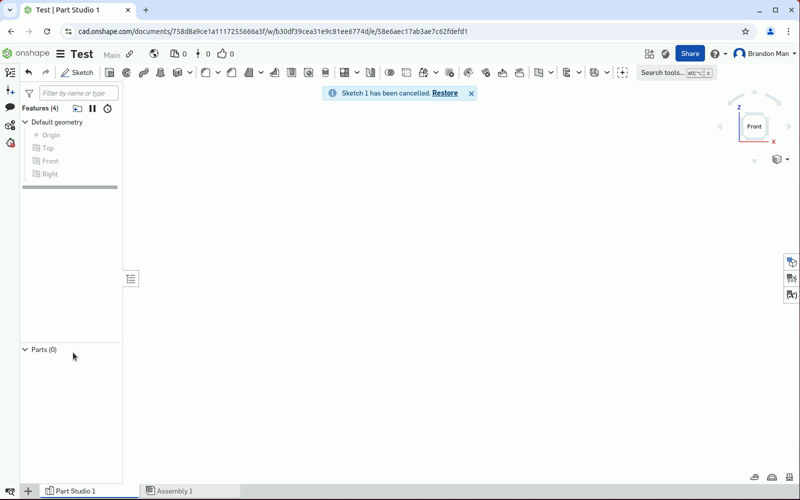
mouse_move(73, 352)
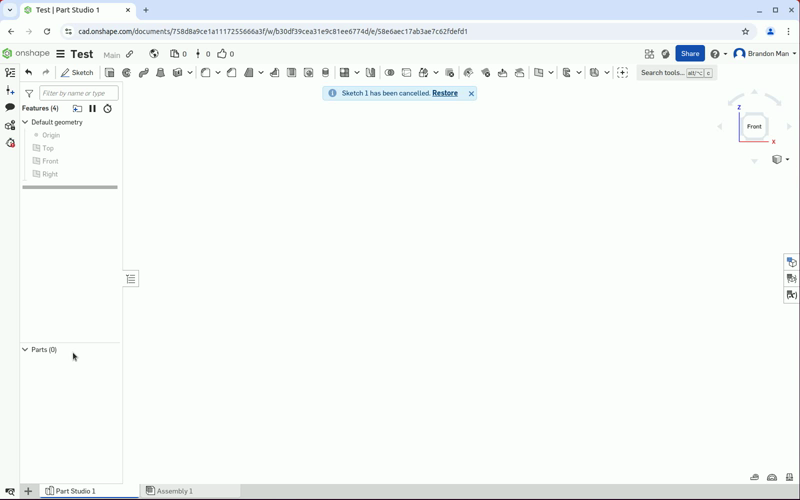
key(shift+y)
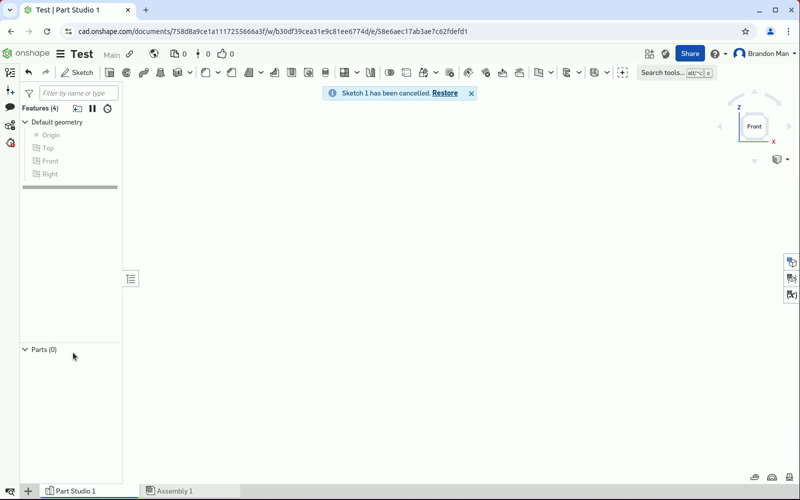
key(shift+s)
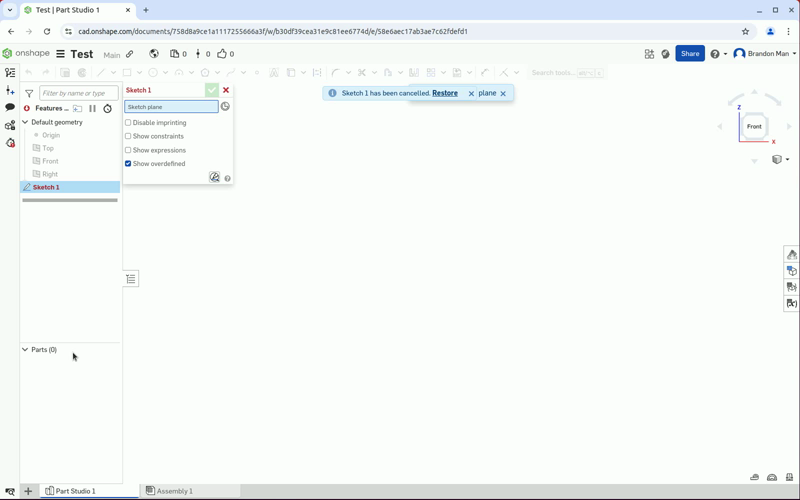
mouse_move(73, 163)
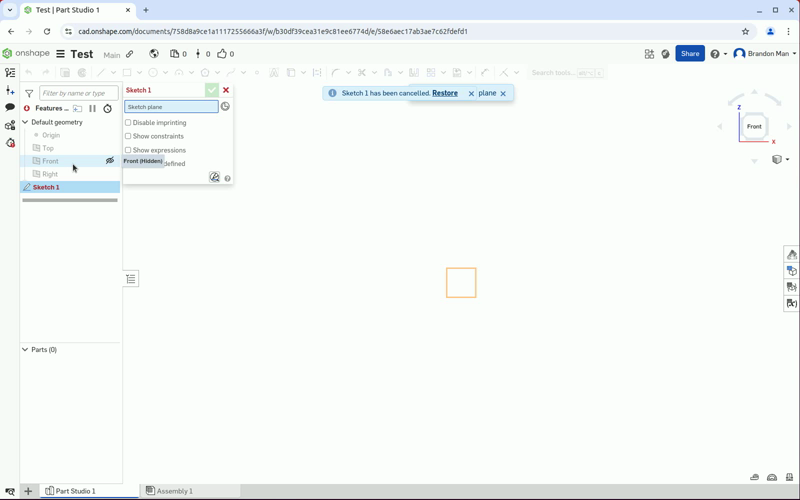
click(73, 163)
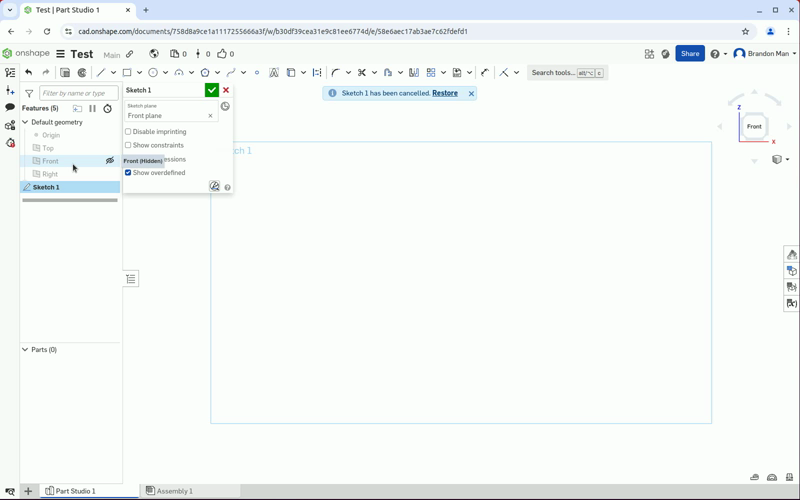
mouse_move(73, 352)
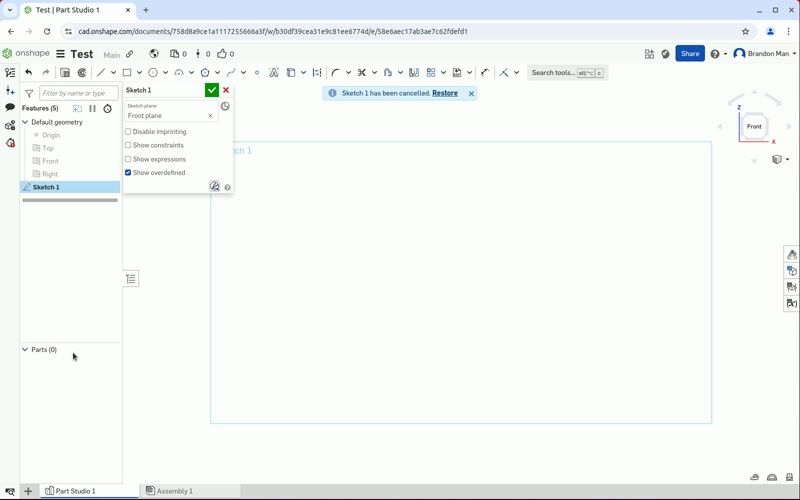
key(y)
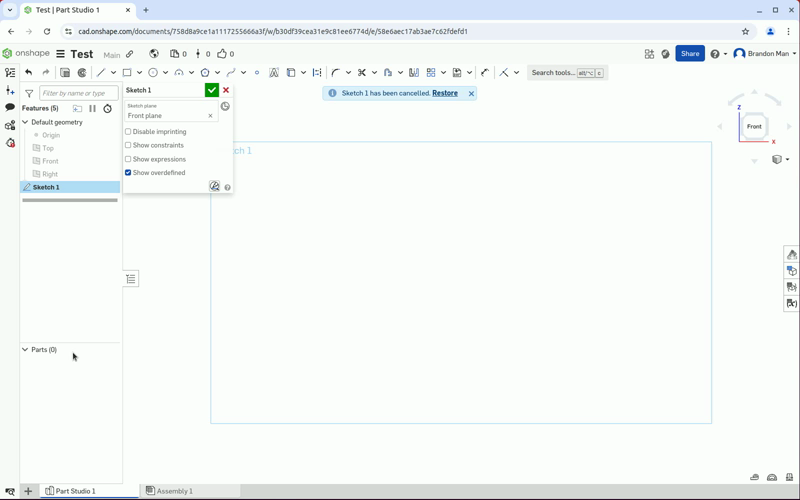
key(l)
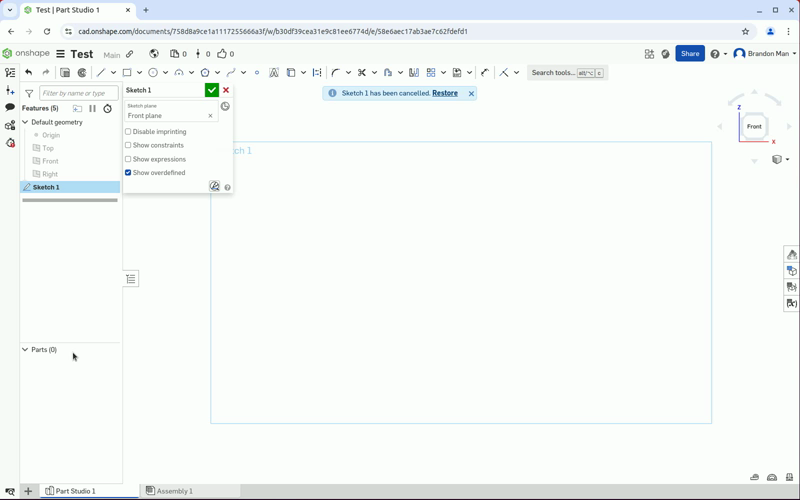
key_down(shift)
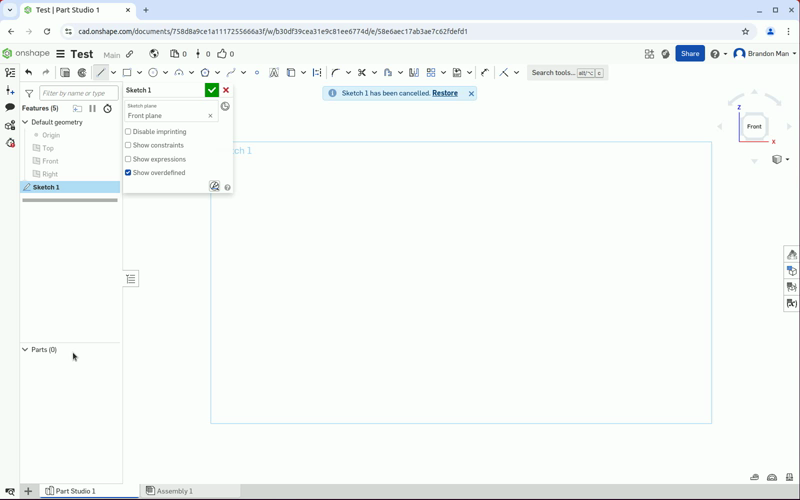
mouse_move(382, 279)
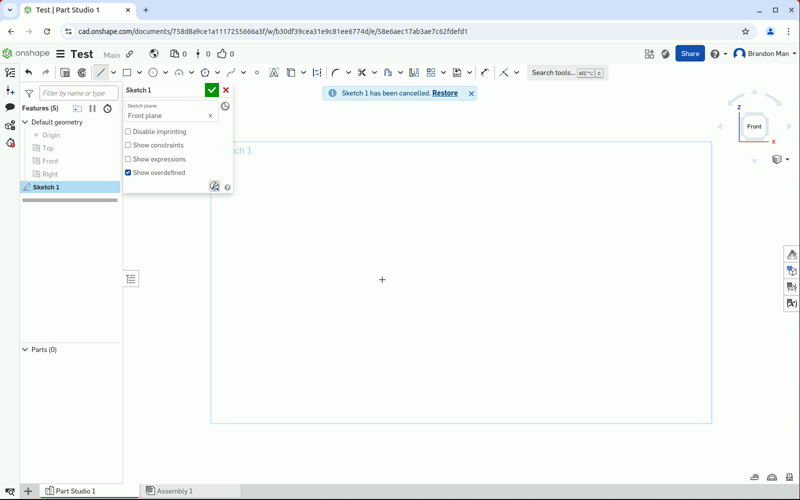
click(382, 279)
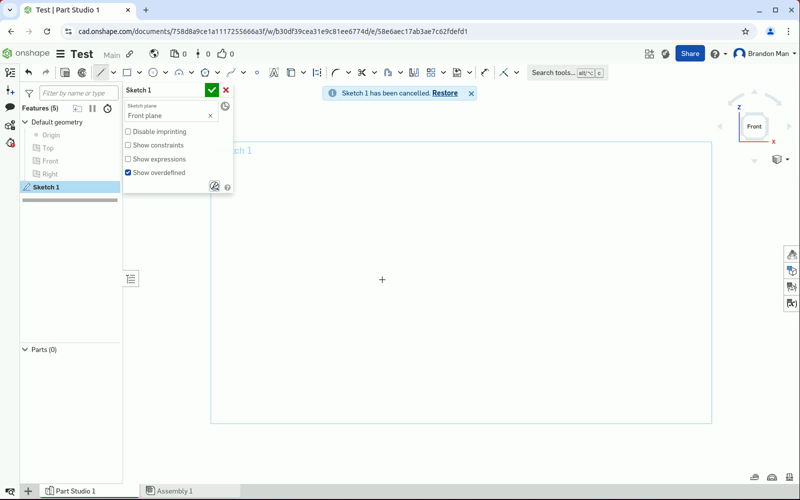
key_up(shift)
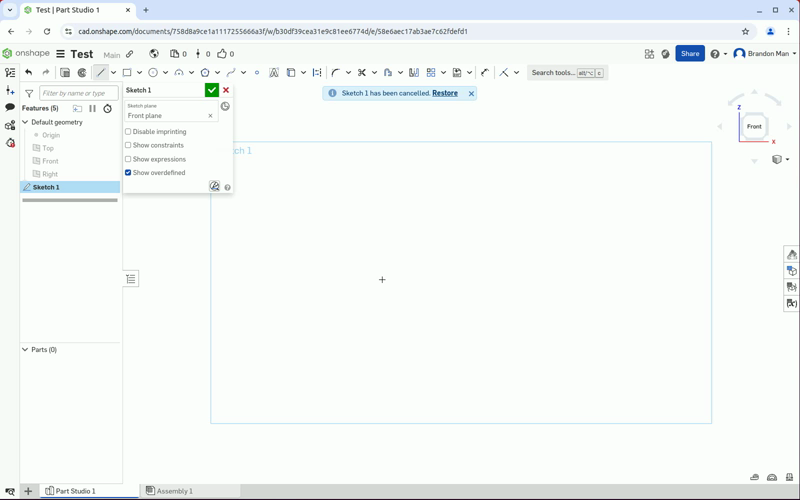
key_down(shift)
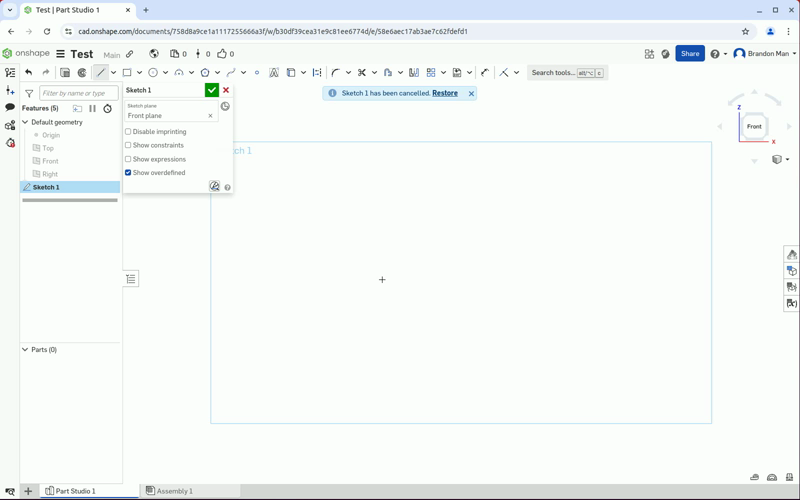
mouse_move(456, 279)
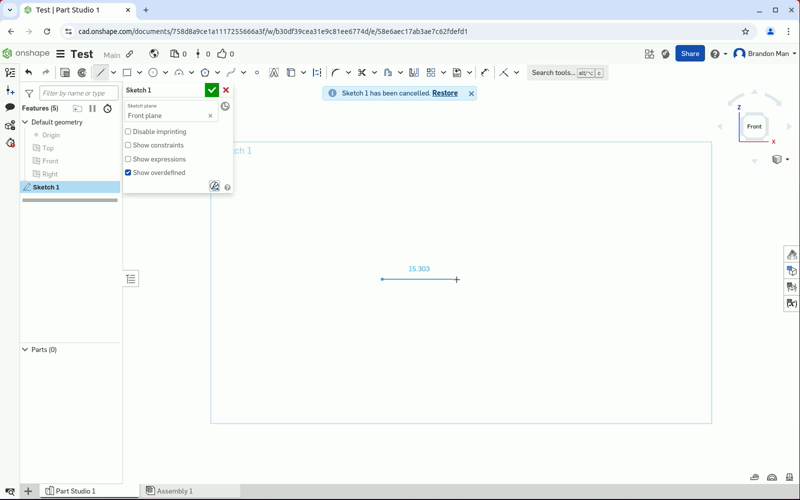
click(456, 279)
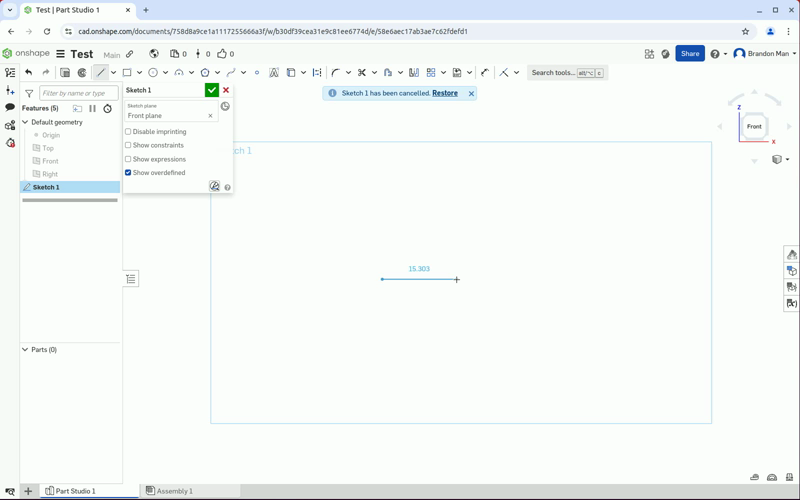
key_up(shift)
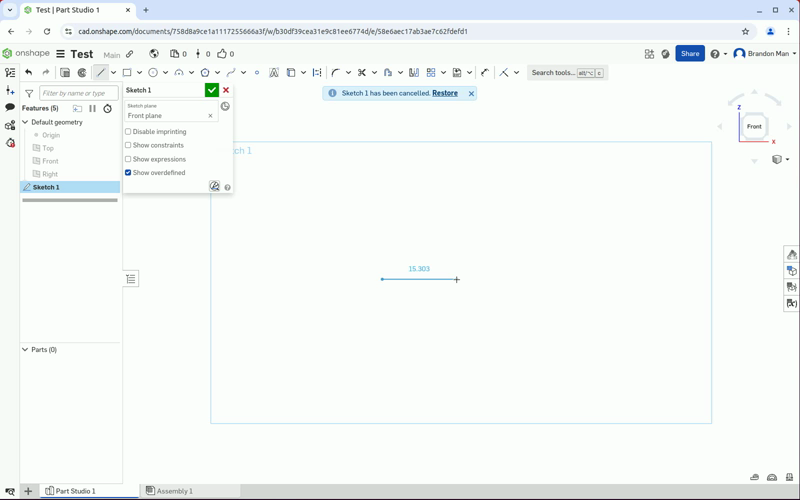
key_down(shift)
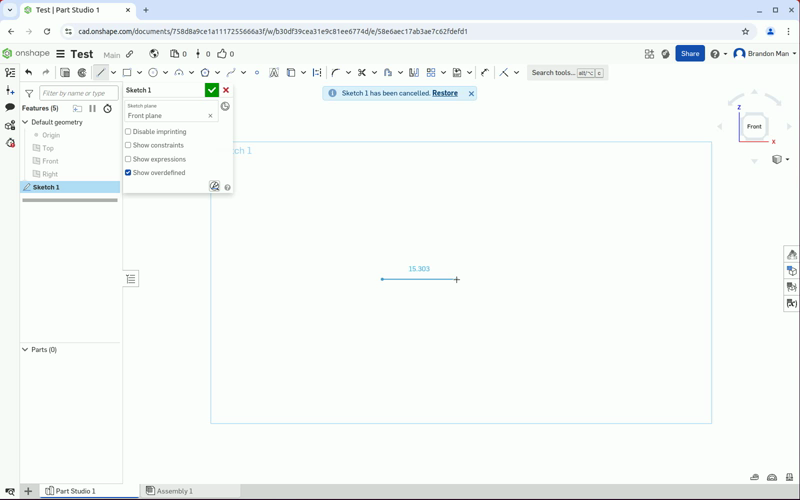
mouse_move(486, 279)
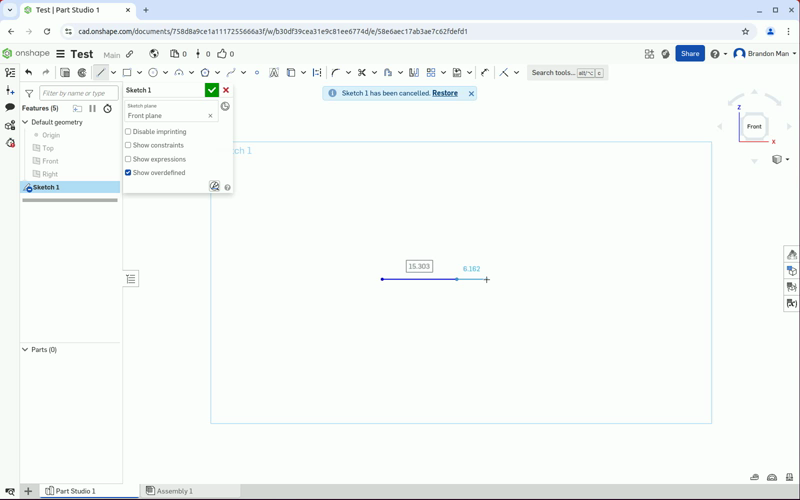
mouse_move(461, 279)
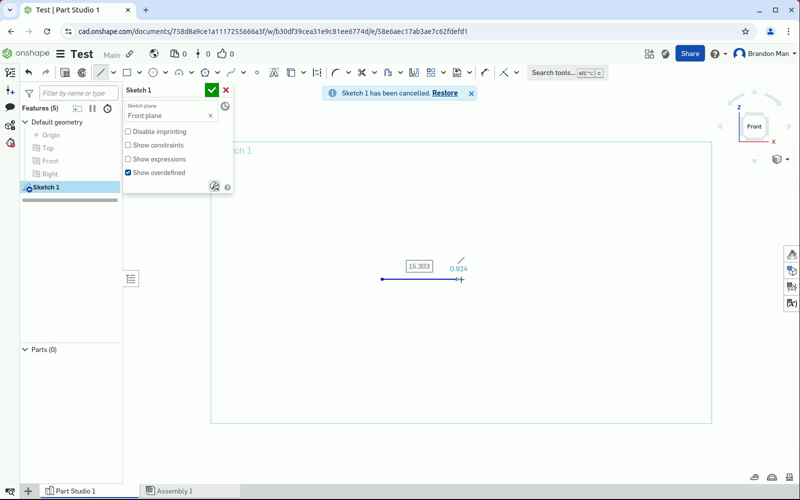
scroll(6)
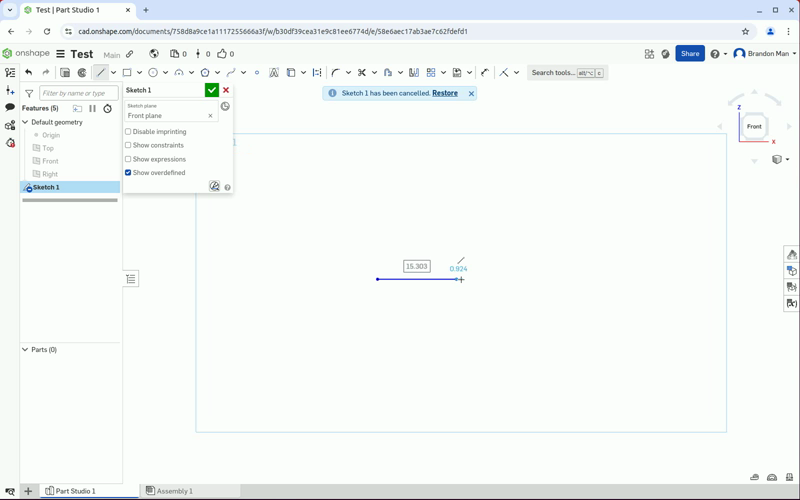
scroll(6)
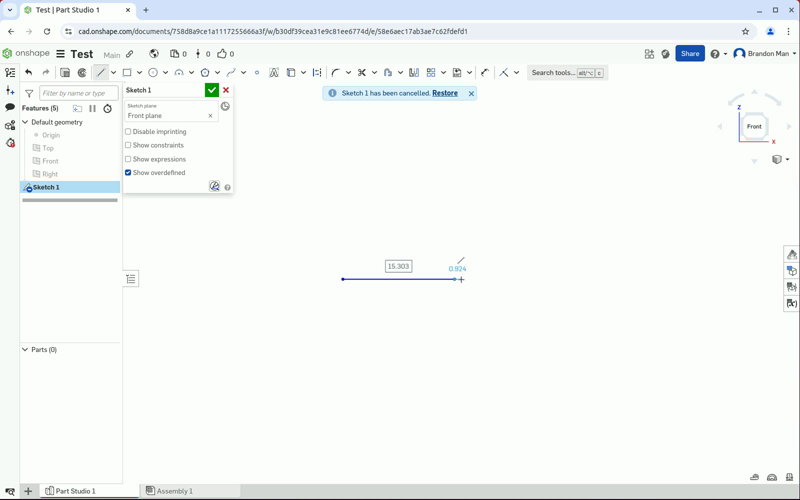
scroll(6)
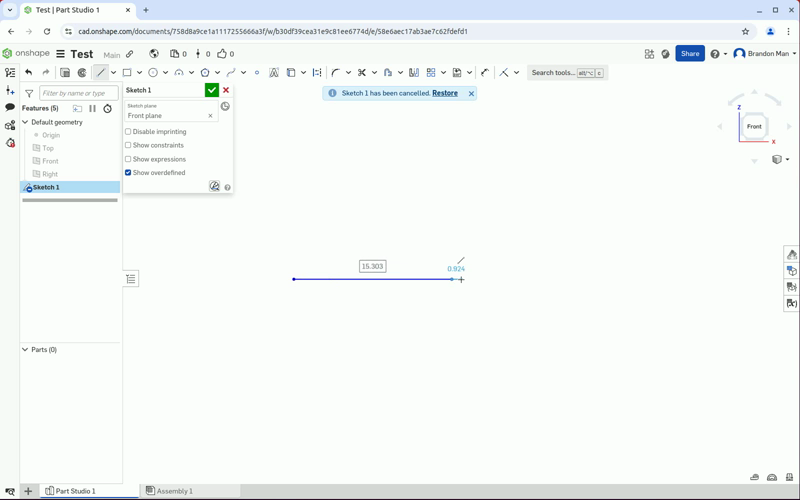
scroll(6)
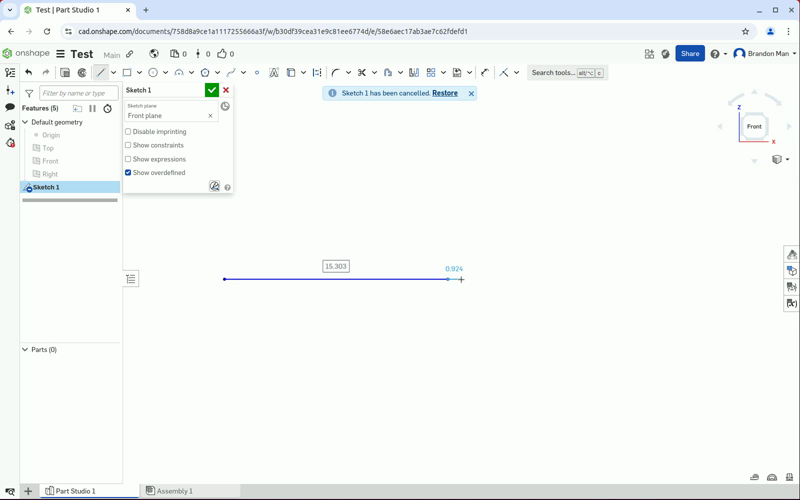
scroll(6)
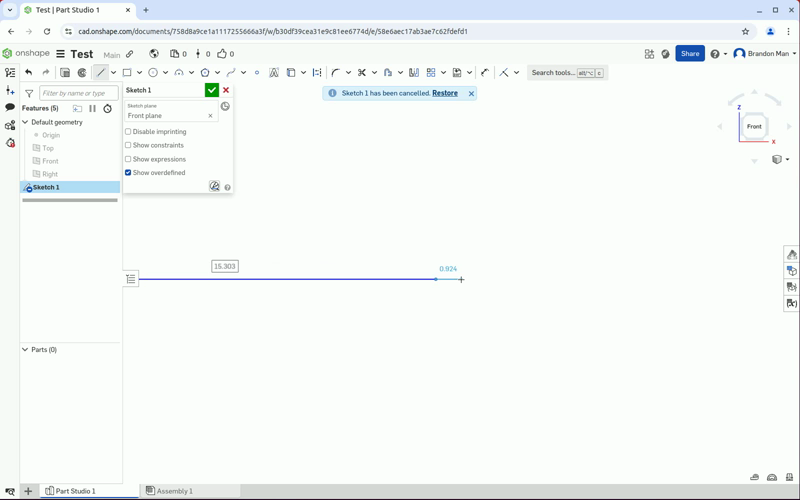
scroll(6)
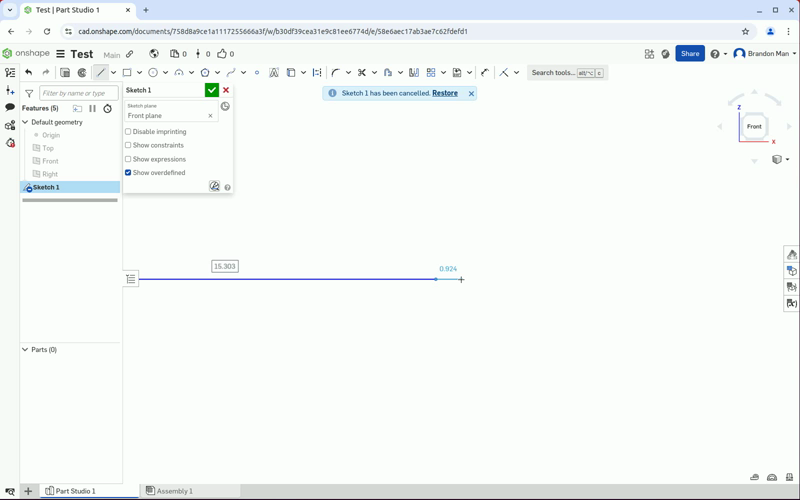
scroll(6)
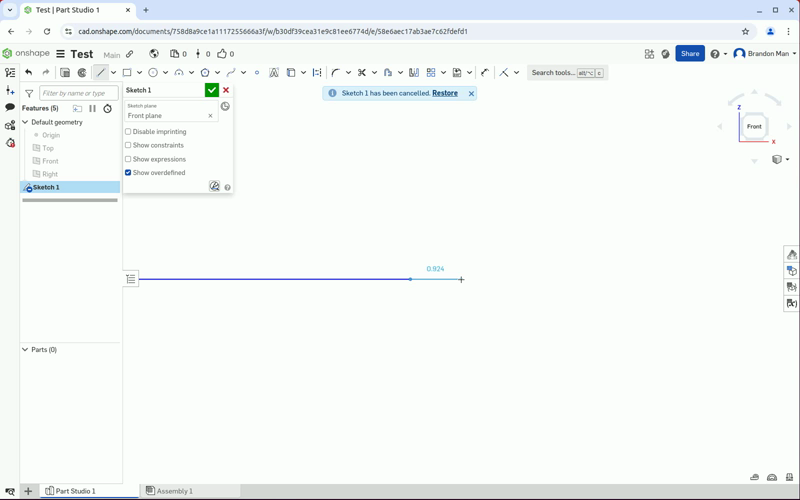
click(461, 279)
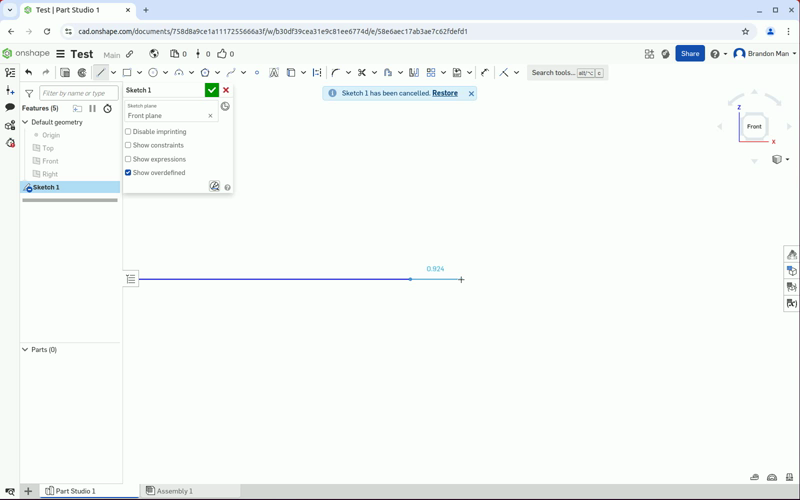
scroll(-6)
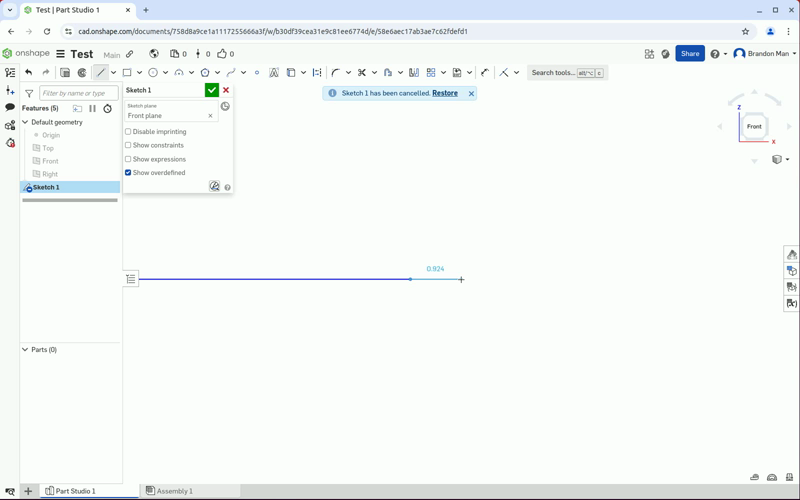
scroll(-6)
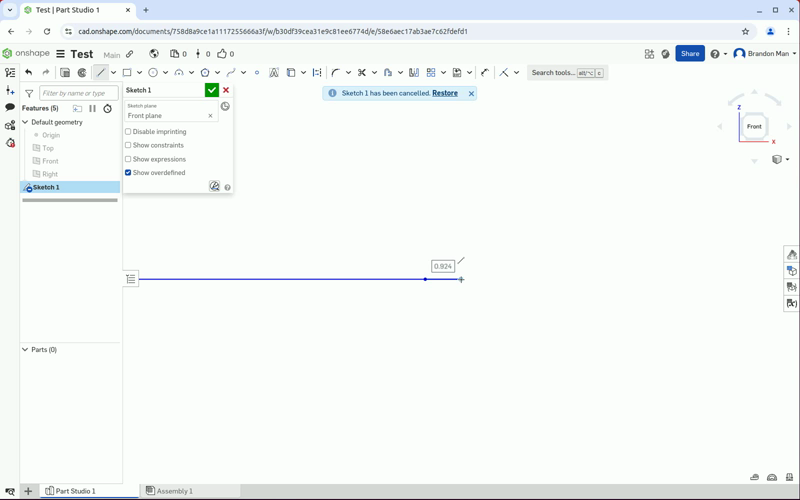
scroll(-6)
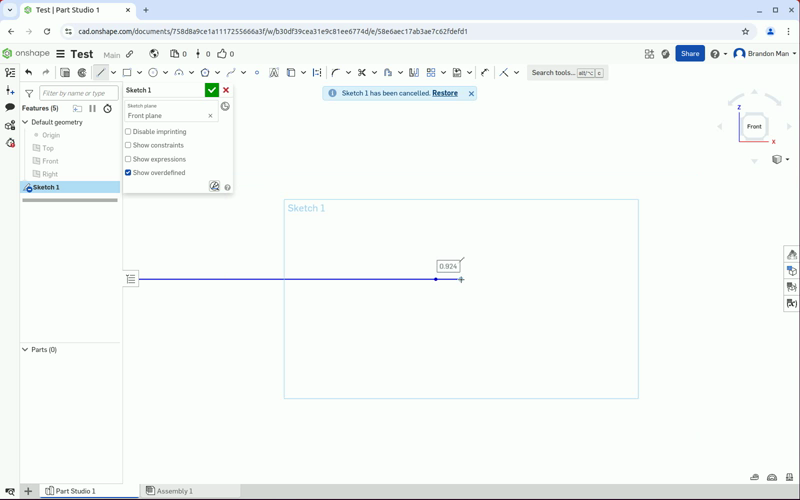
scroll(-6)
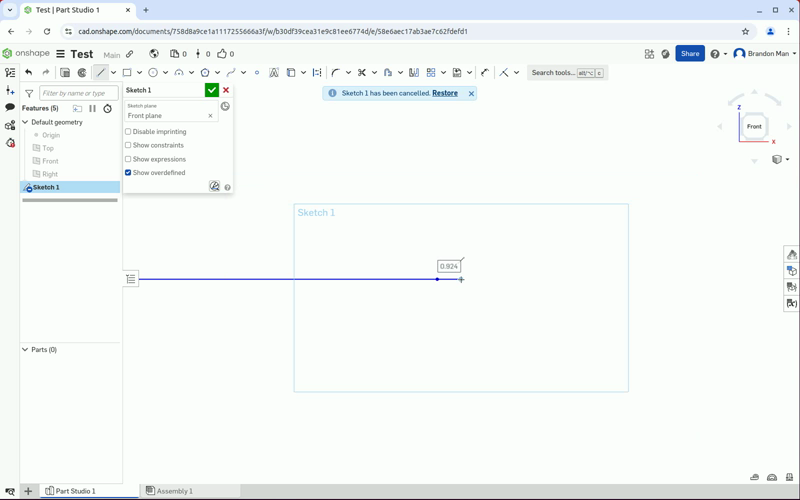
scroll(-6)
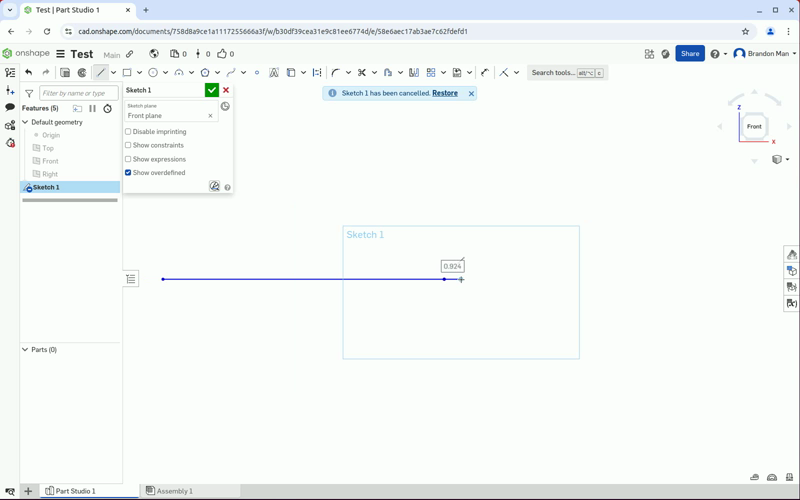
scroll(-6)
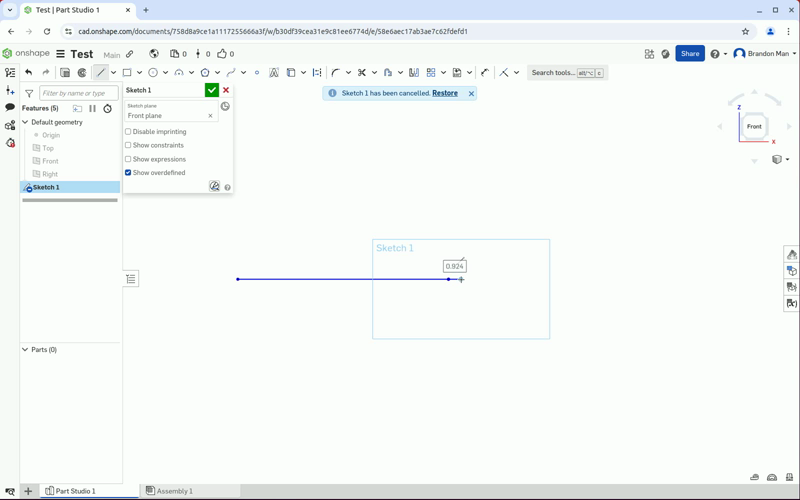
scroll(-6)
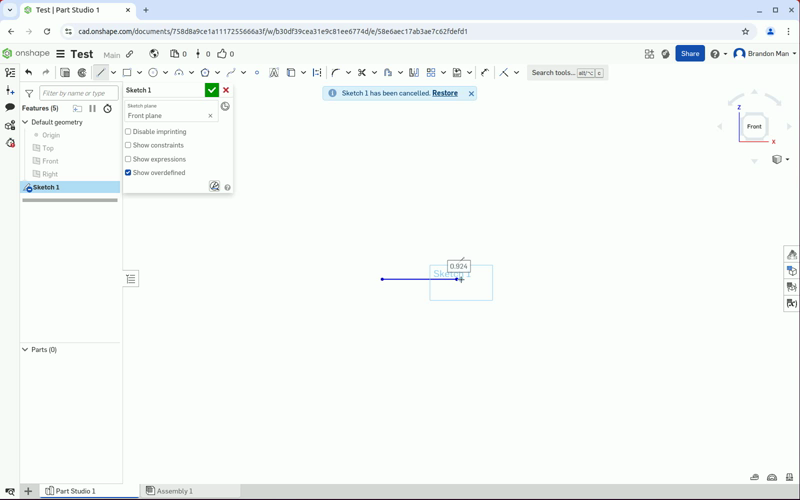
key_up(shift)
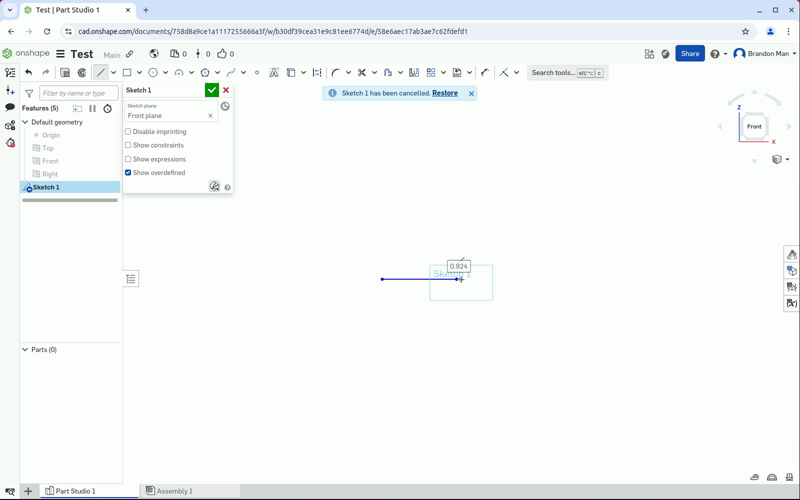
key_down(shift)
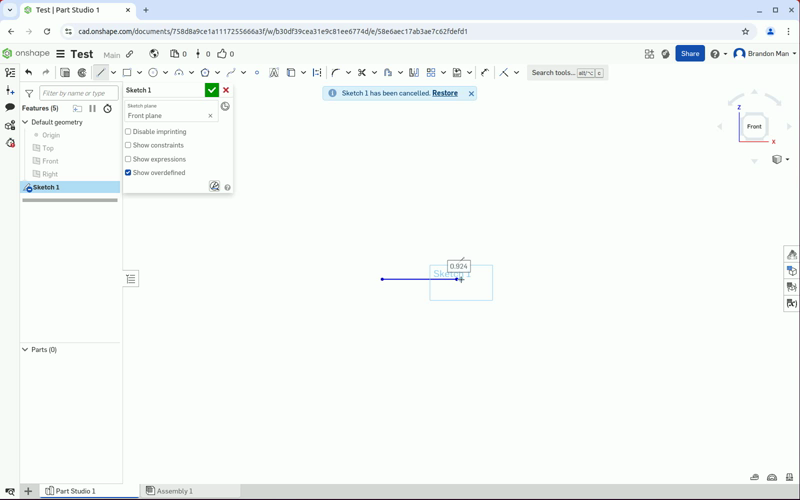
mouse_move(461, 170)
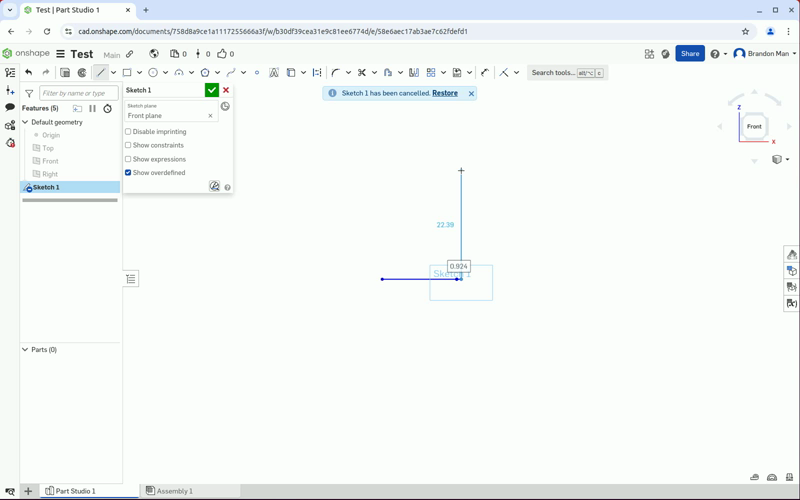
click(461, 170)
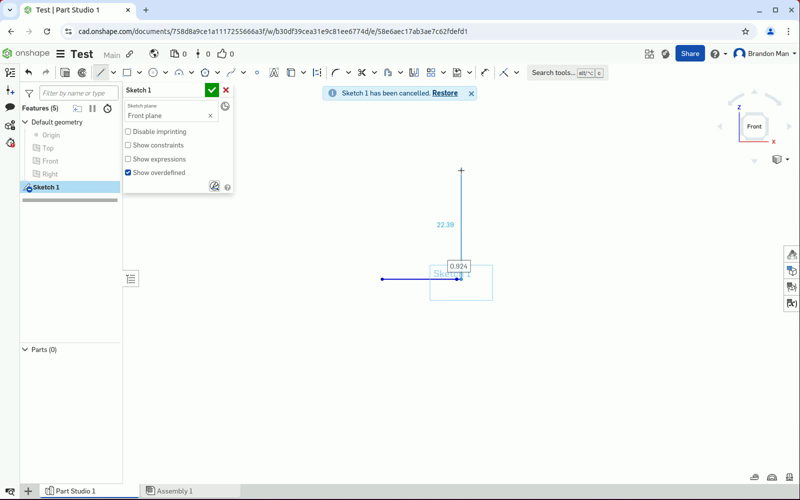
key_up(shift)
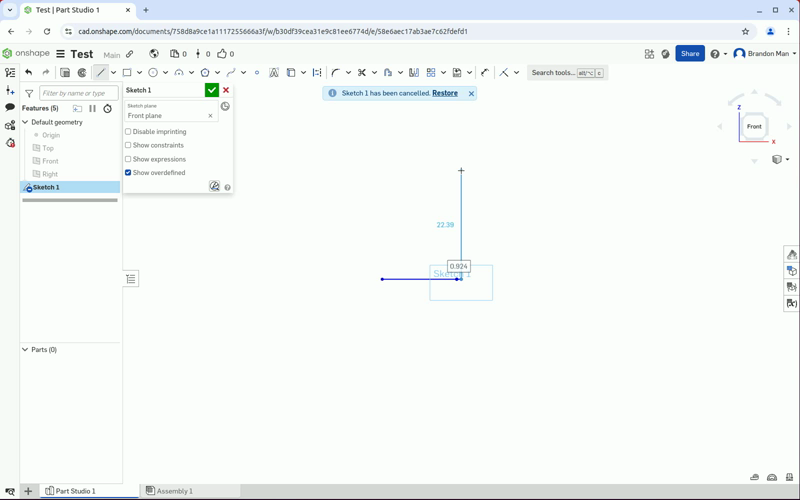
key_down(shift)
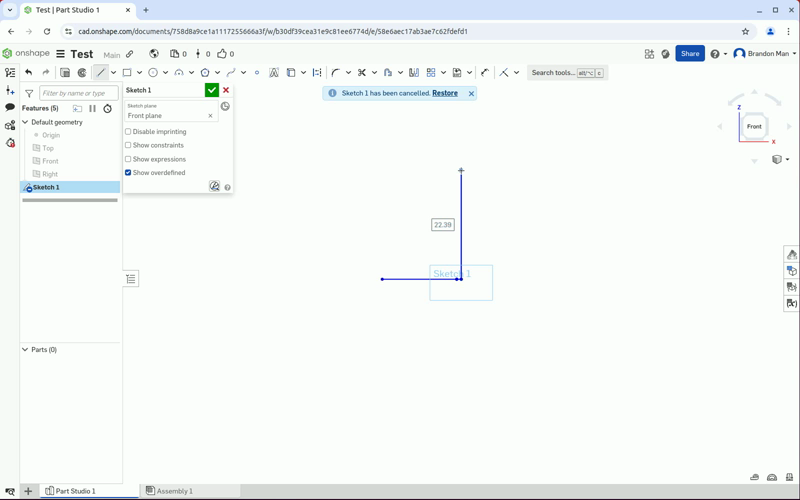
mouse_move(491, 170)
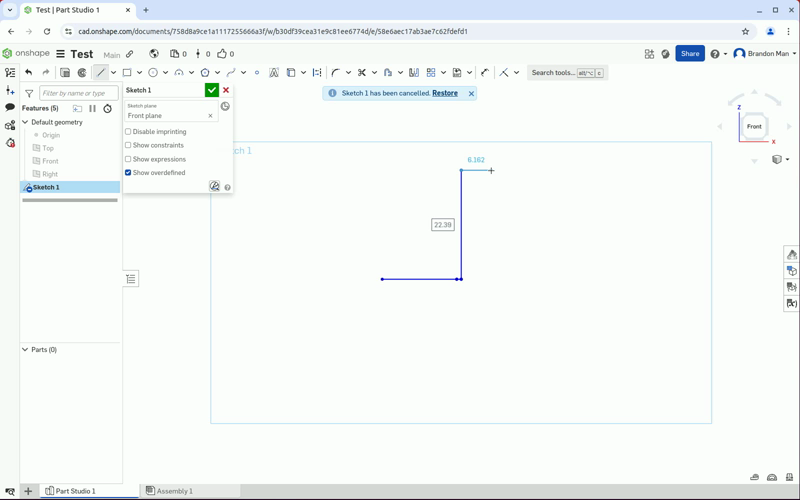
mouse_move(431, 170)
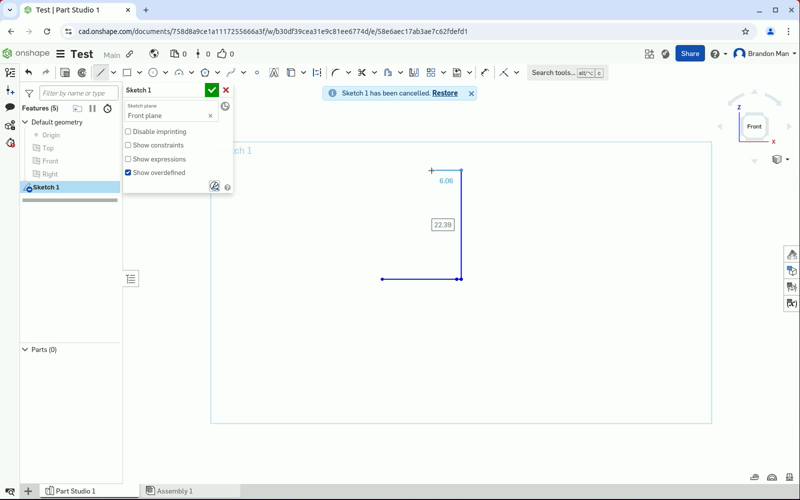
click(431, 170)
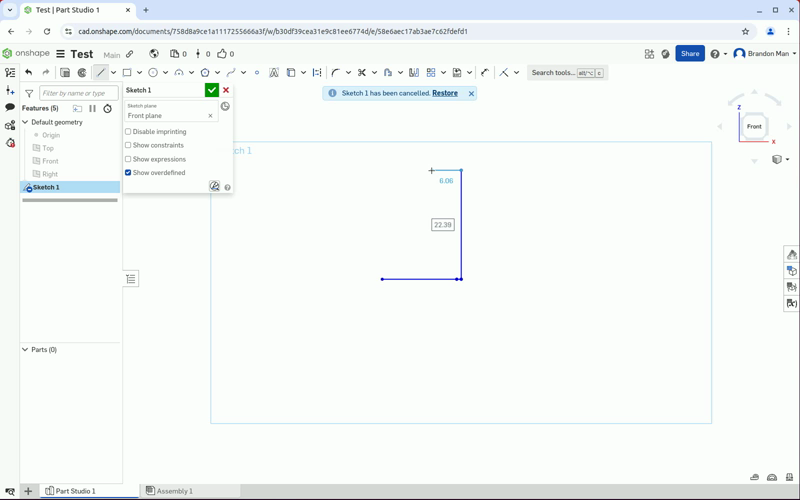
key_up(shift)
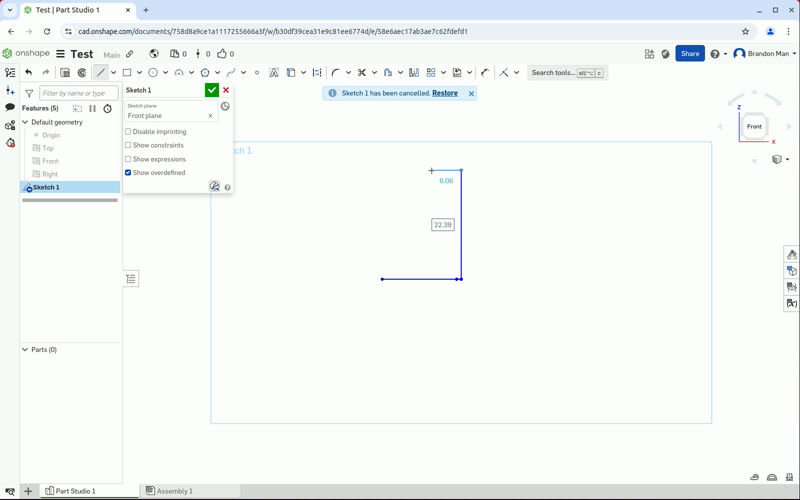
key_down(shift)
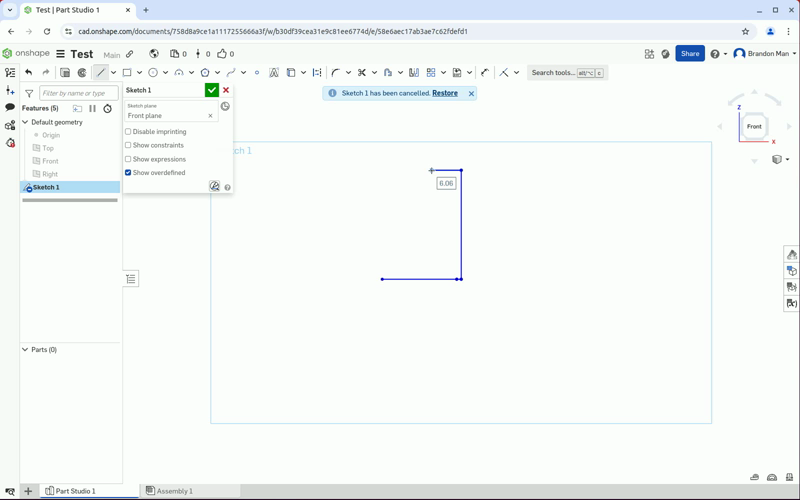
mouse_move(461, 170)
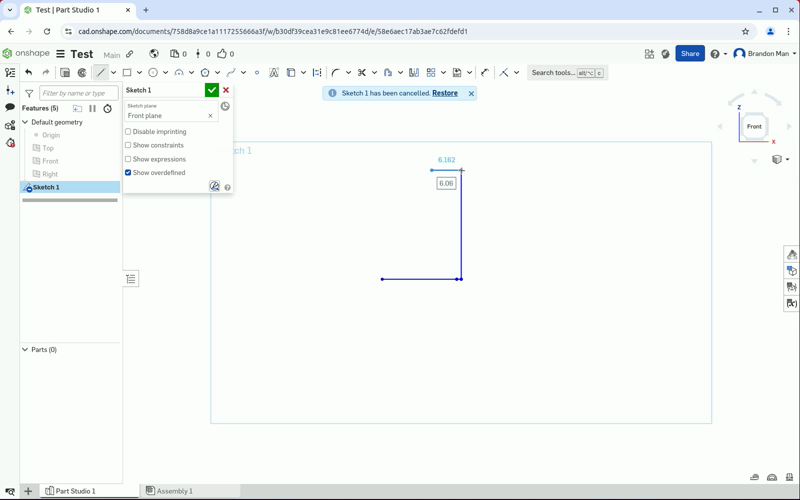
mouse_move(431, 179)
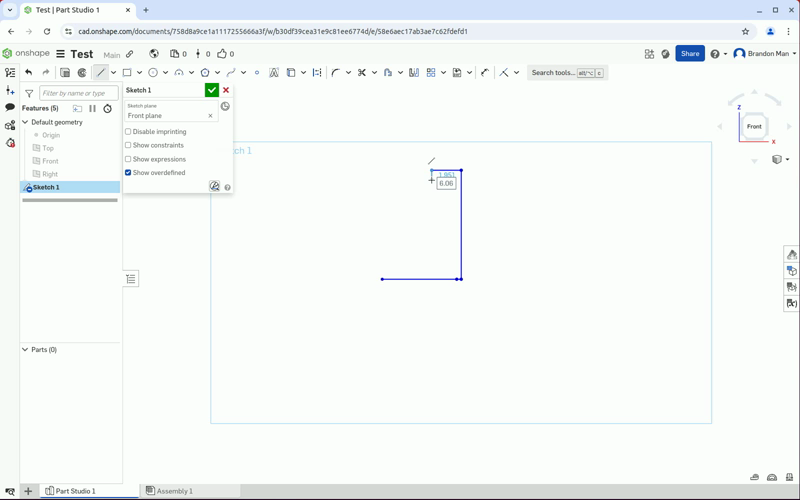
click(431, 179)
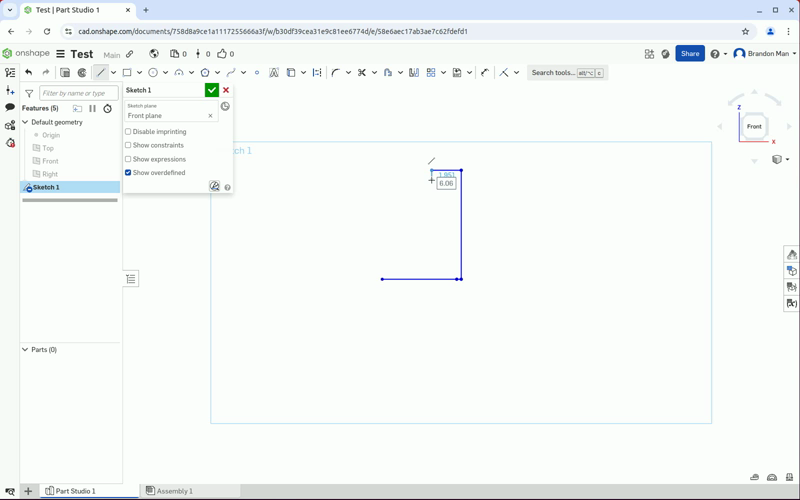
key_up(shift)
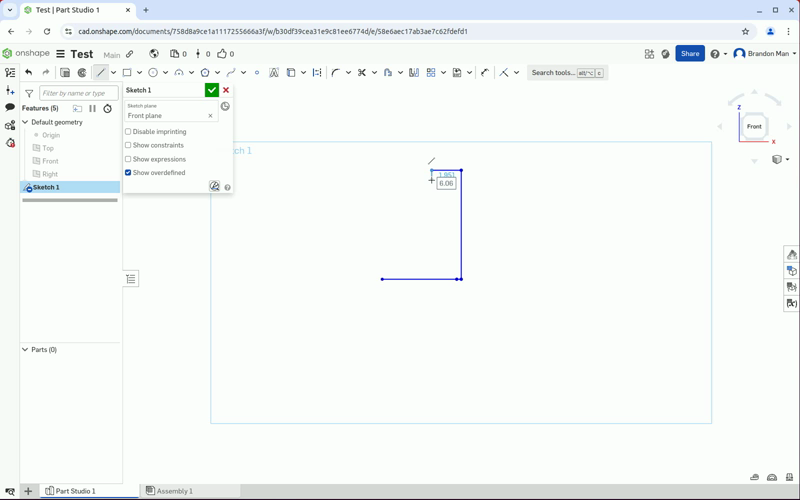
key_down(shift)
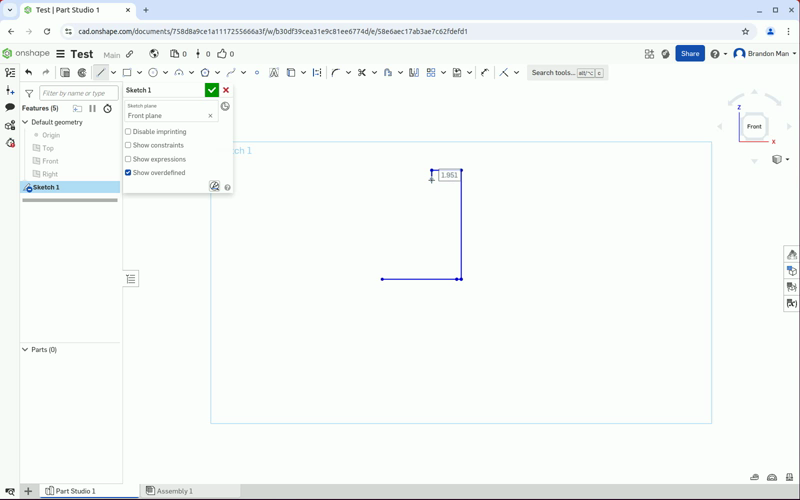
mouse_move(461, 179)
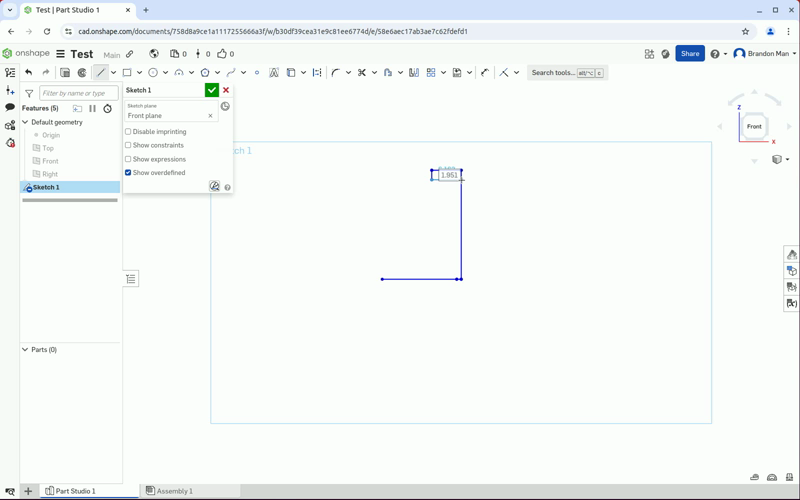
mouse_move(408, 179)
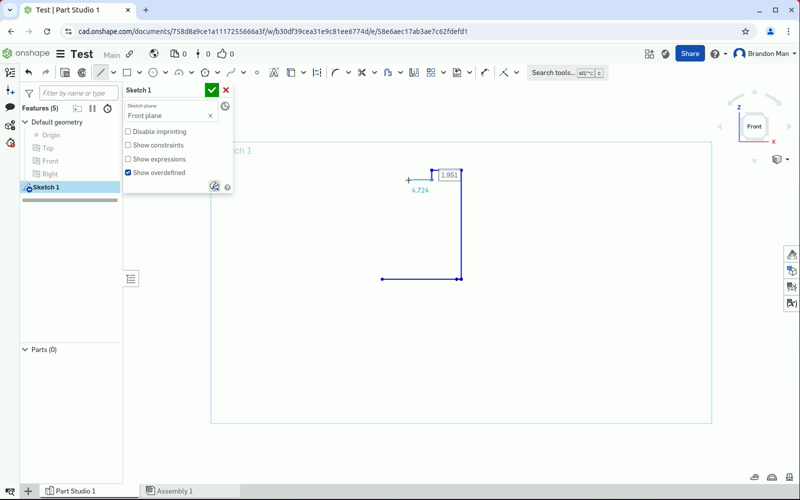
click(408, 179)
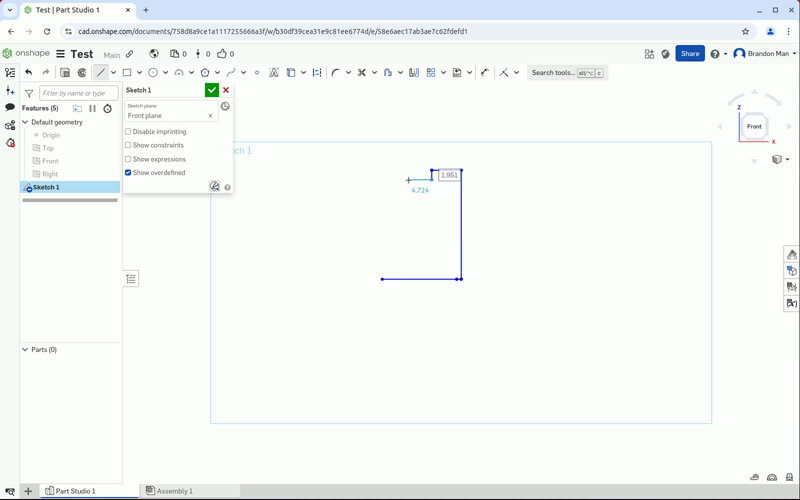
key_up(shift)
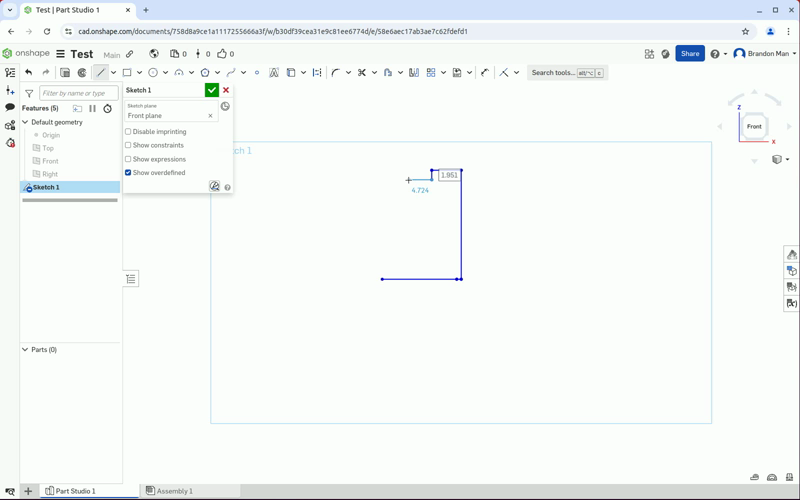
key_down(shift)
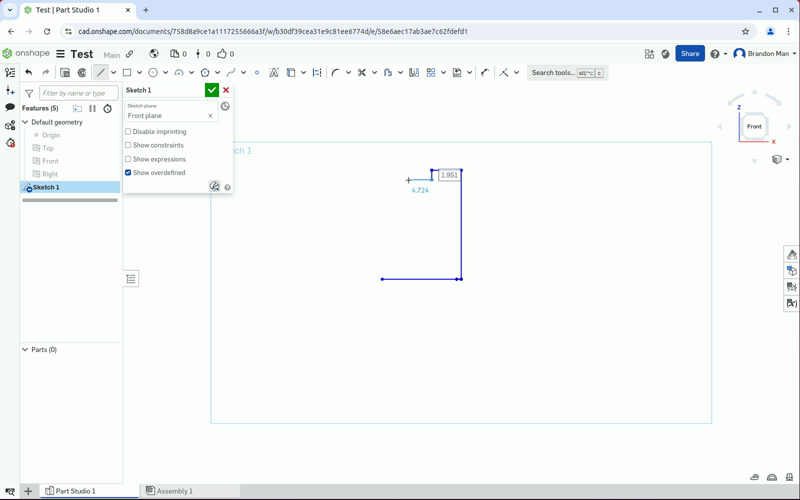
mouse_move(438, 179)
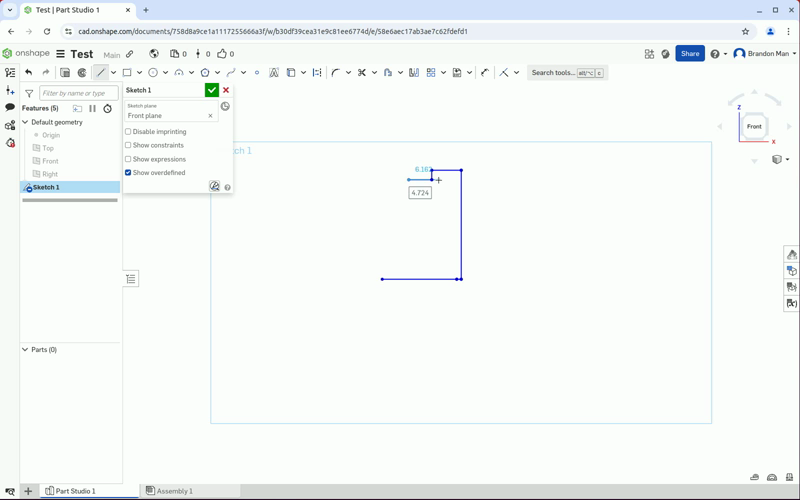
mouse_move(408, 204)
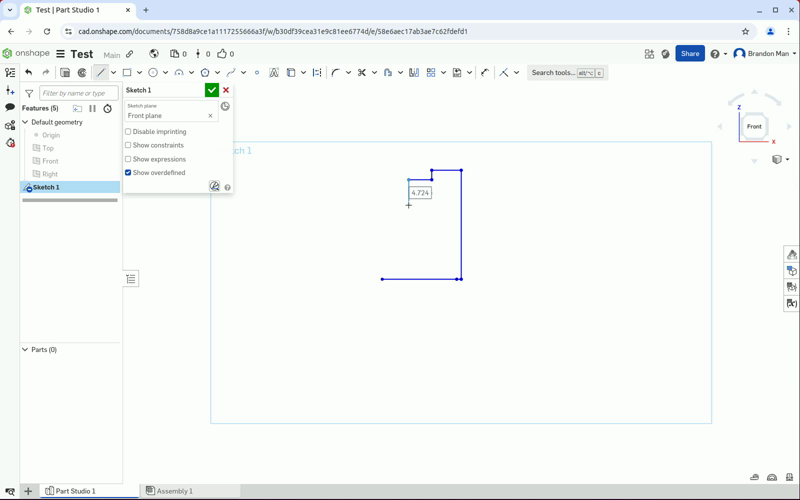
click(408, 204)
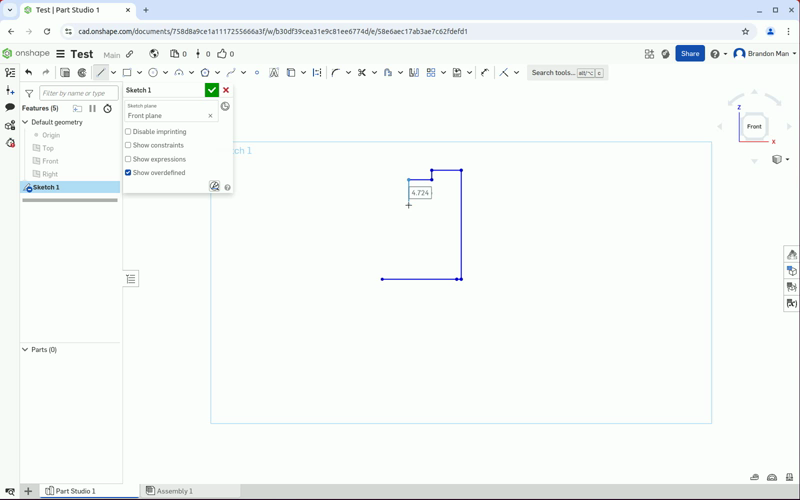
key_up(shift)
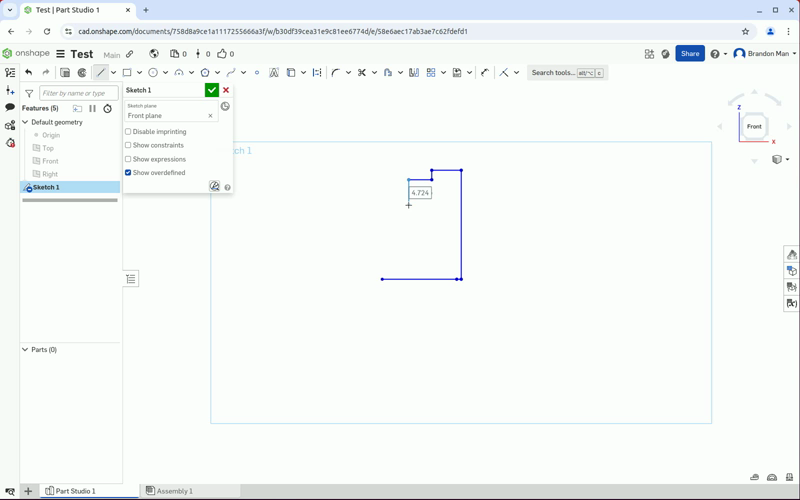
key_down(shift)
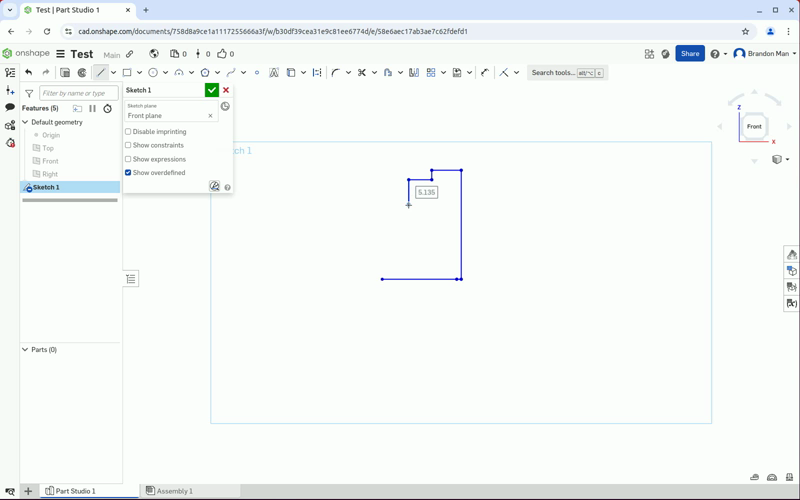
mouse_move(438, 204)
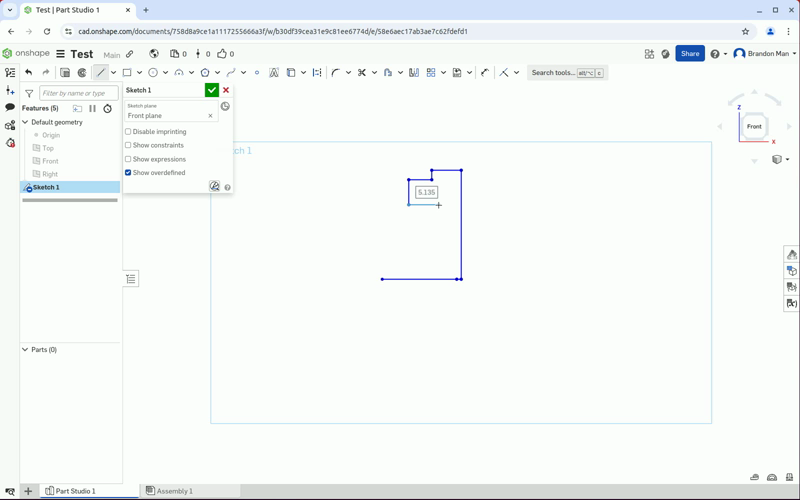
mouse_move(382, 204)
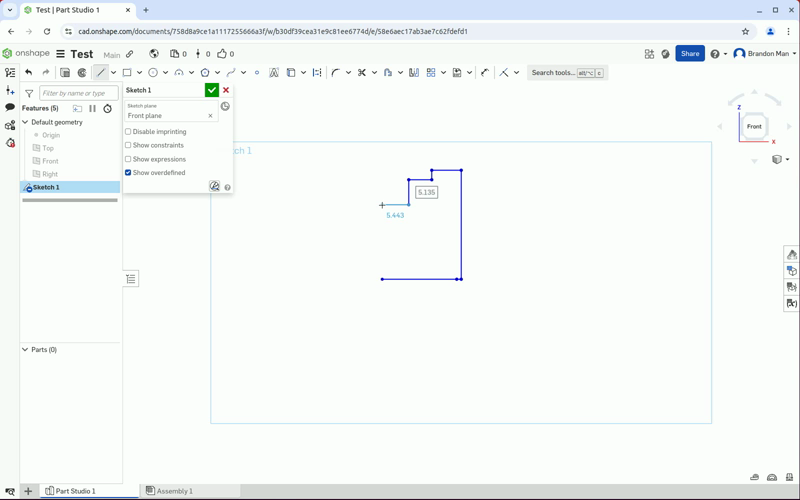
click(382, 204)
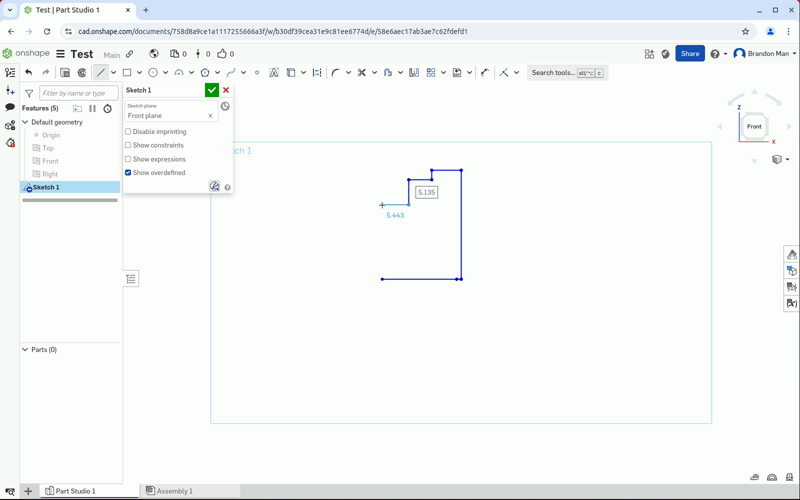
key_up(shift)
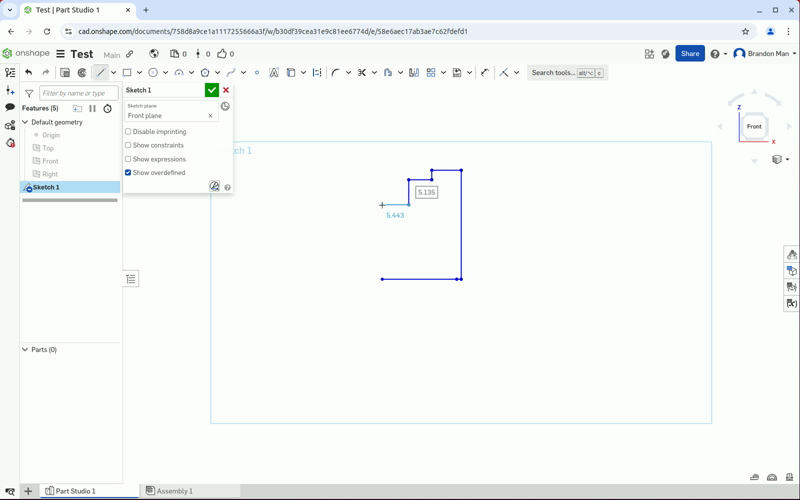
key_down(shift)
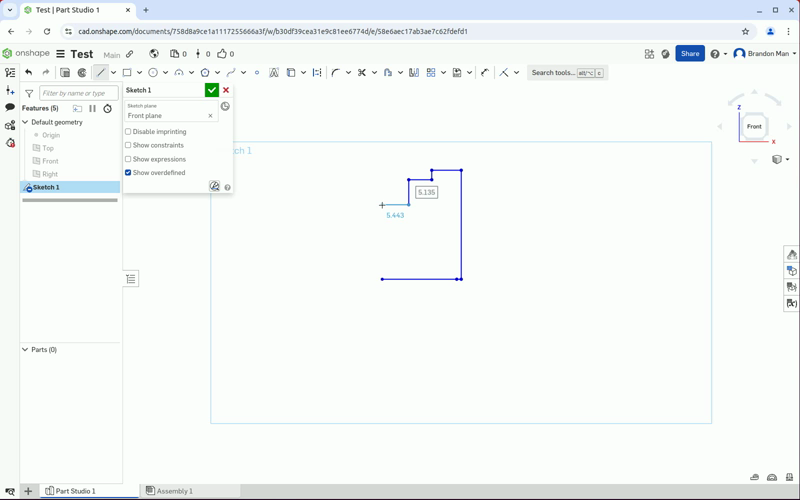
mouse_move(382, 279)
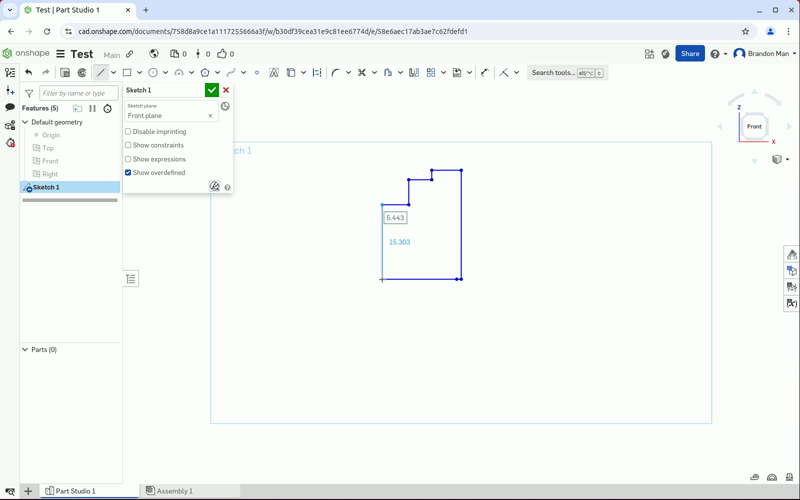
key_up(shift)
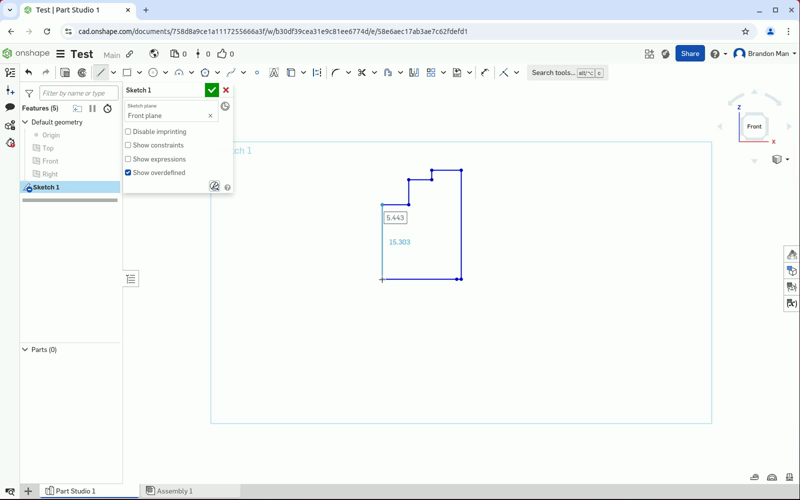
click(382, 279)
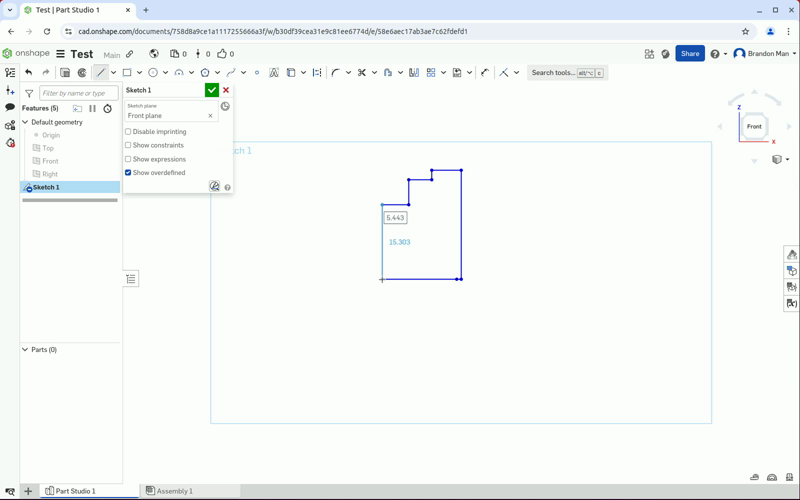
key(esc)
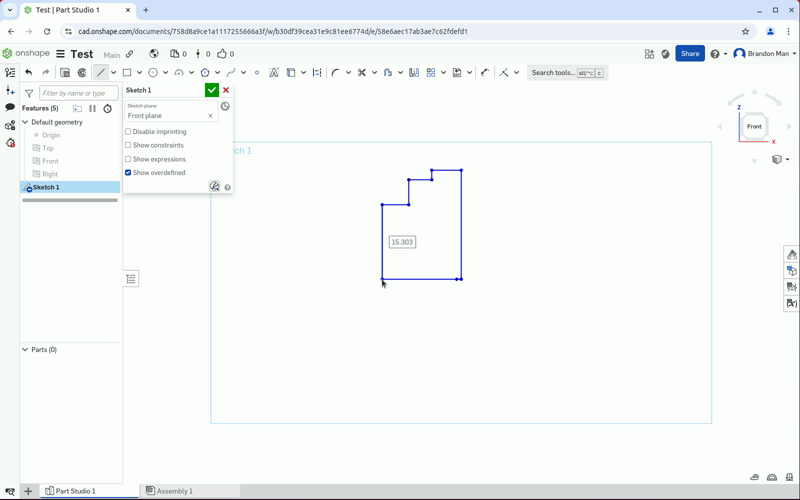
mouse_move(451, 188)
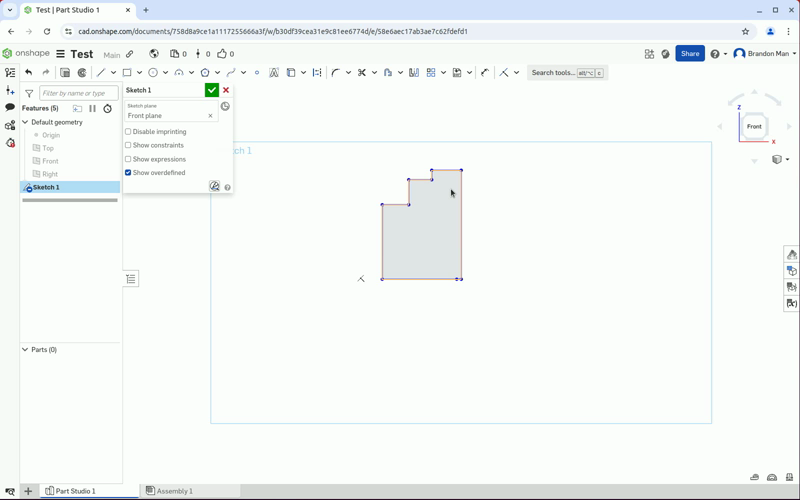
click(451, 188)
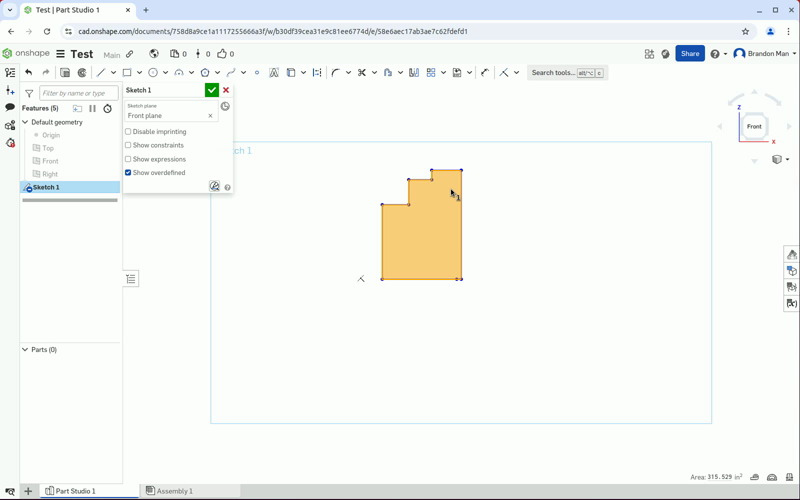
mouse_move(73, 352)
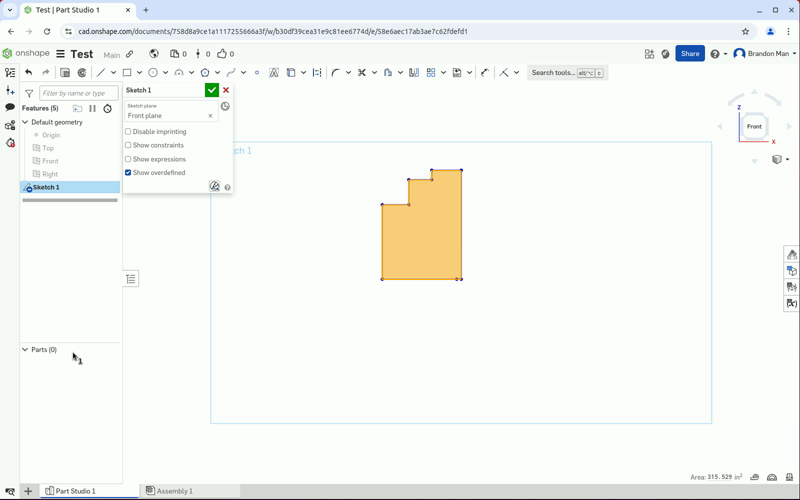
key(shift+y)
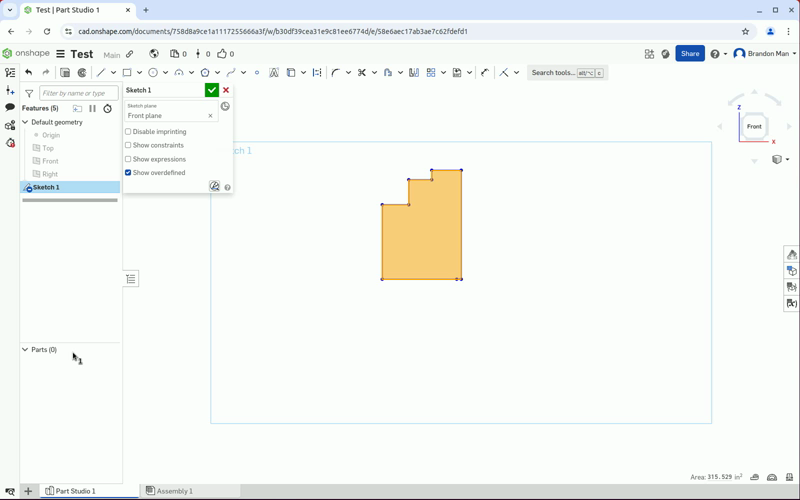
key(shift+e)
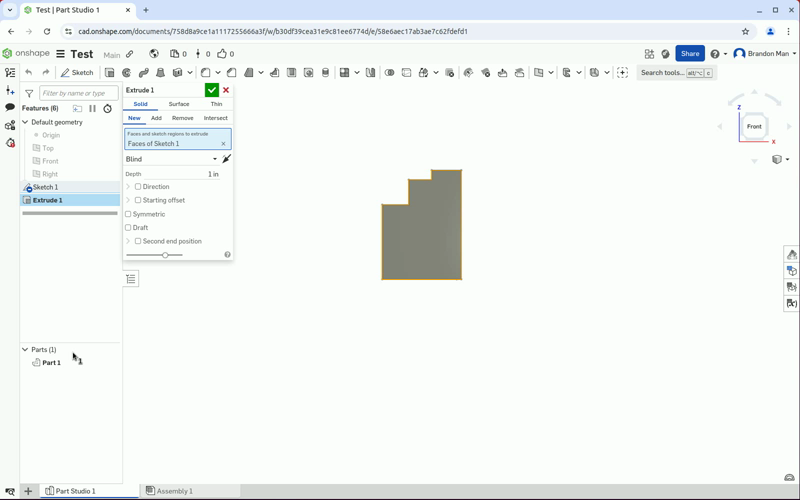
mouse_move(143, 106)
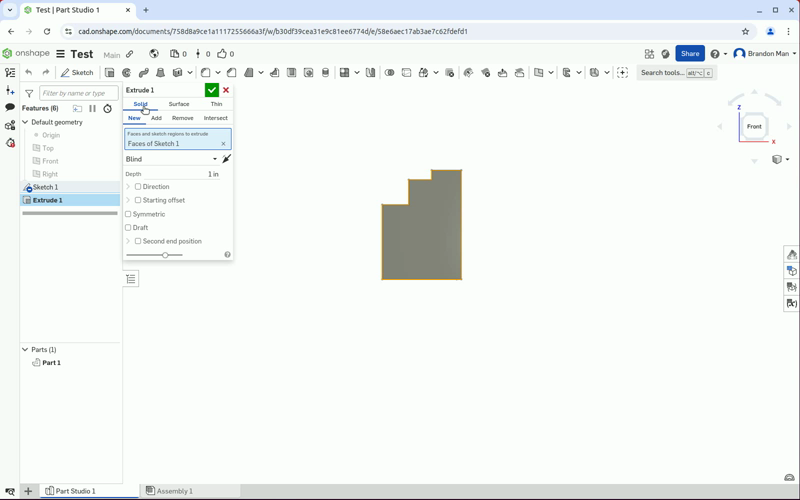
click(143, 106)
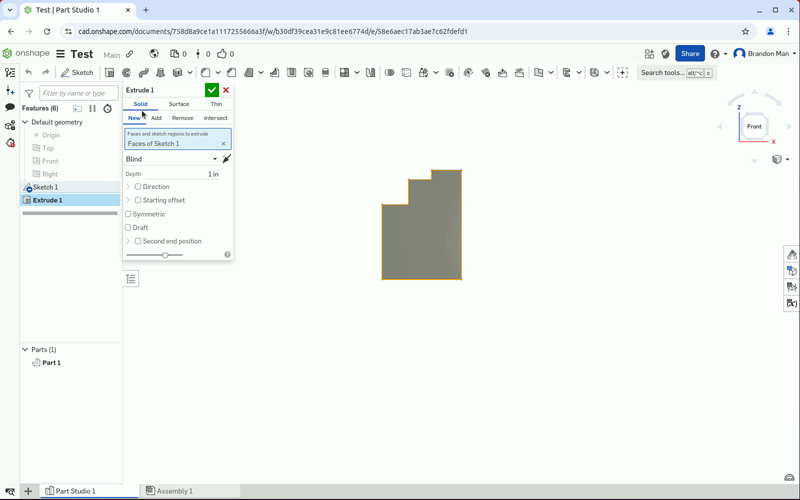
mouse_move(137, 120)
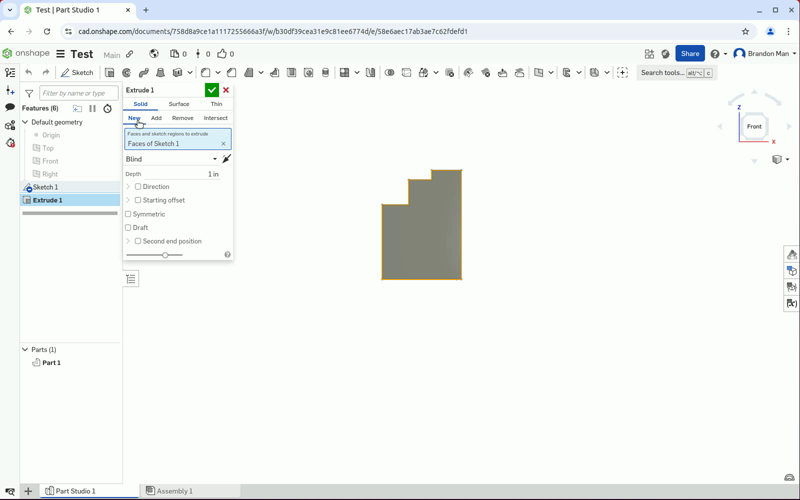
click(137, 120)
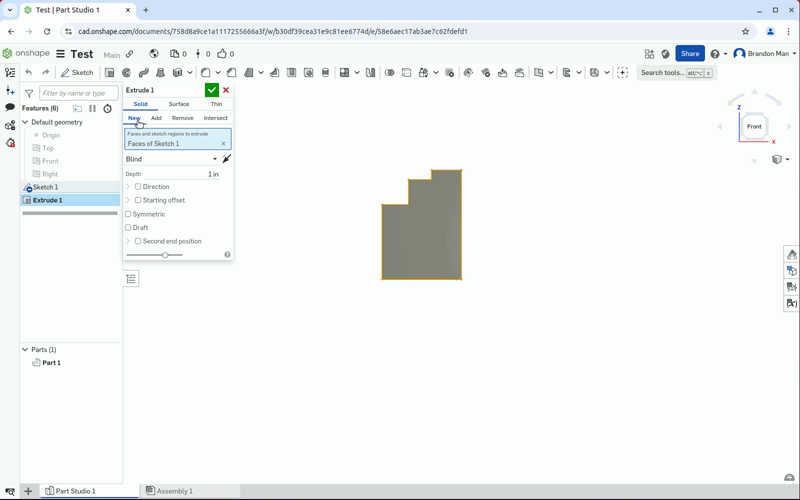
key(tab, 4)
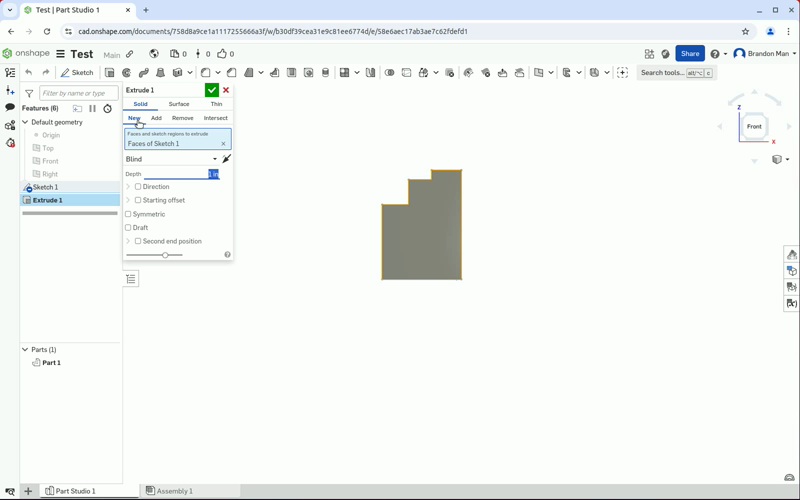
text(7.703)
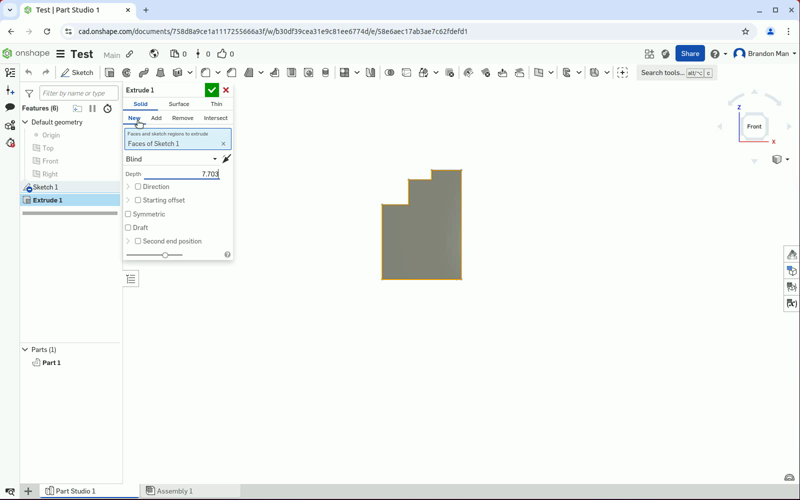
key(enter)
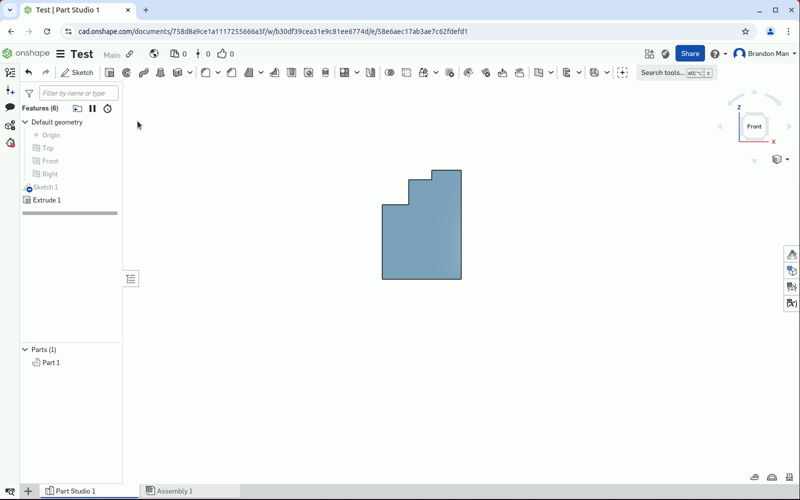
key(shift+h)
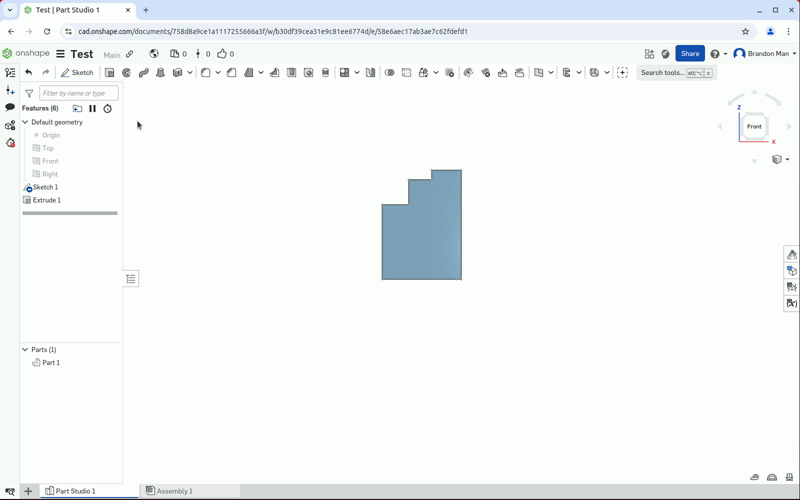
key(shift+h)
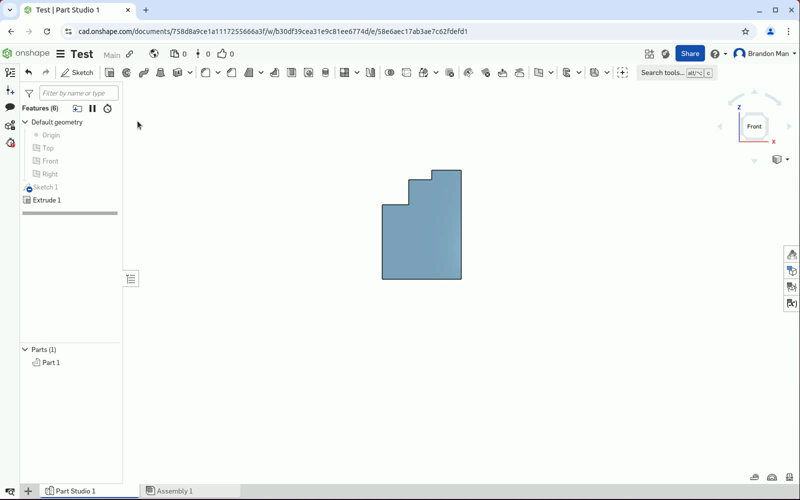
mouse_move(73, 189)
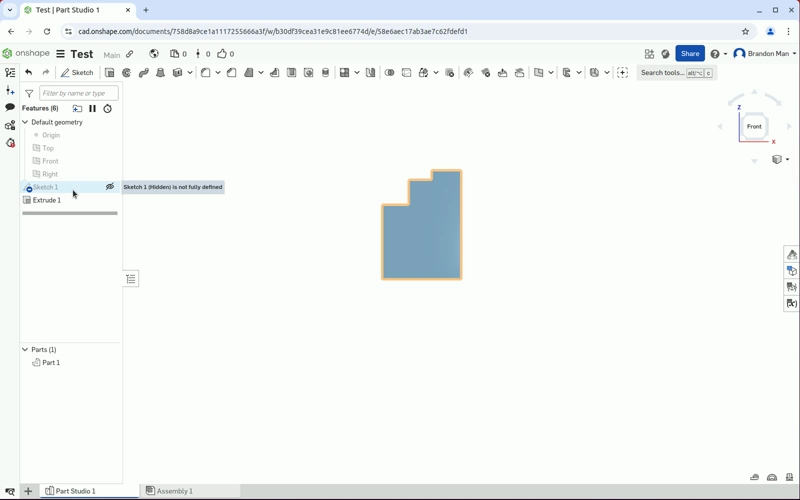
click(73, 189)
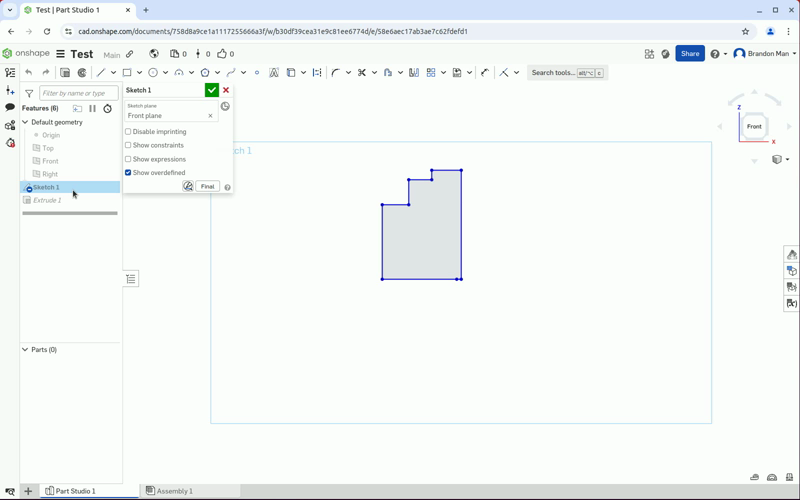
mouse_move(229, 92)
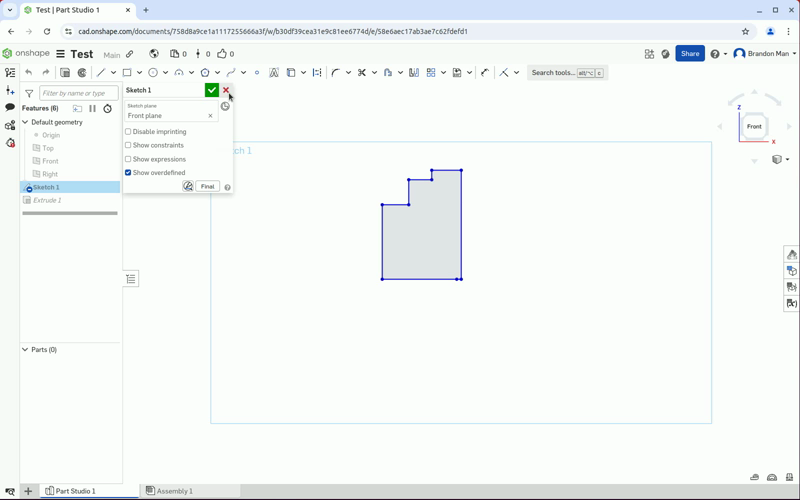
click(229, 92)
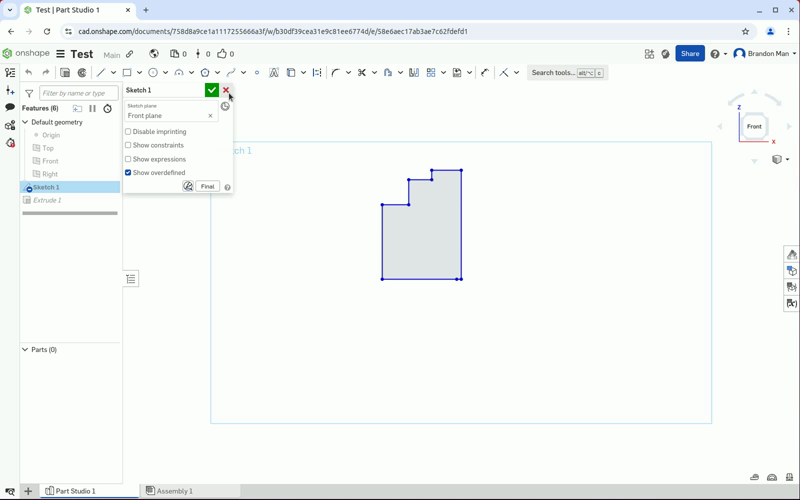
key(shift+s)
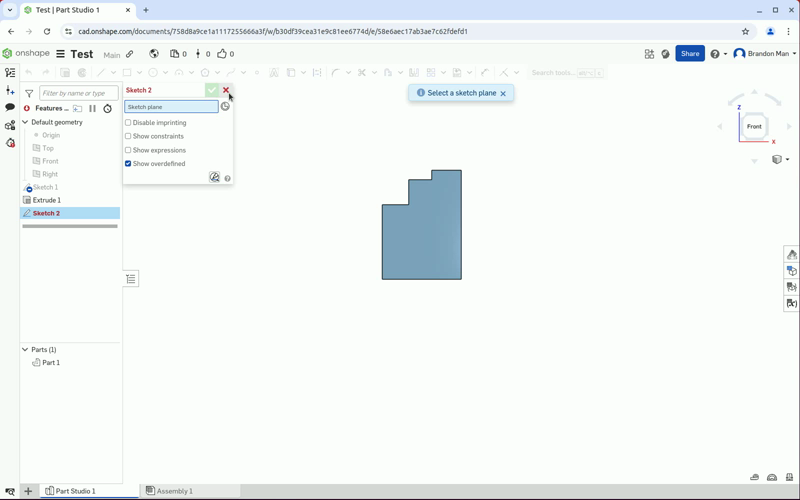
mouse_move(73, 163)
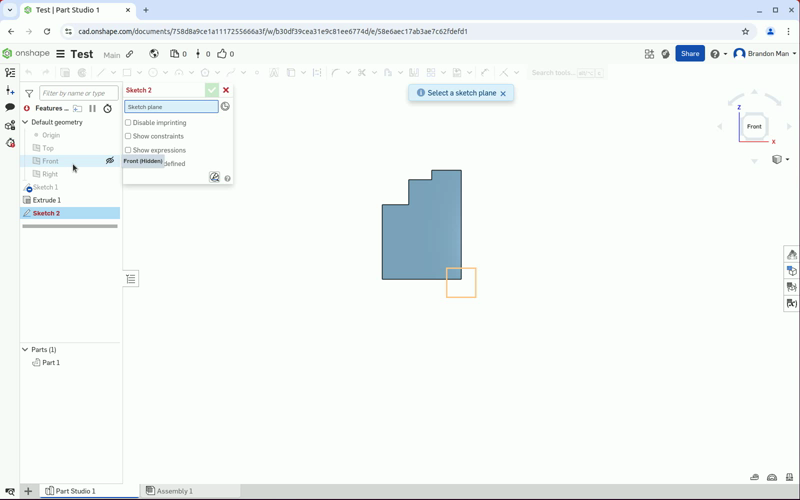
click(73, 163)
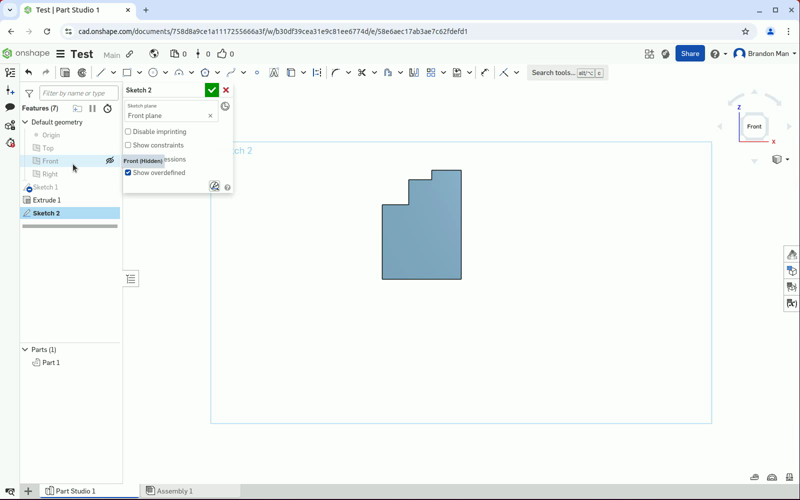
mouse_move(73, 352)
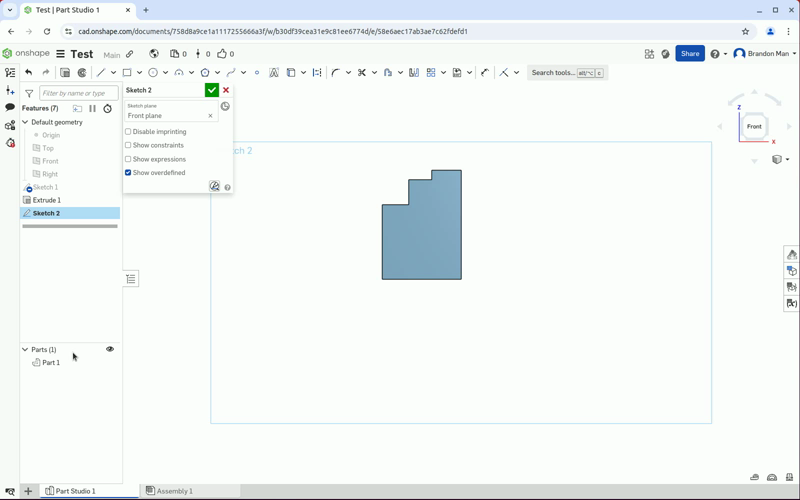
key(y)
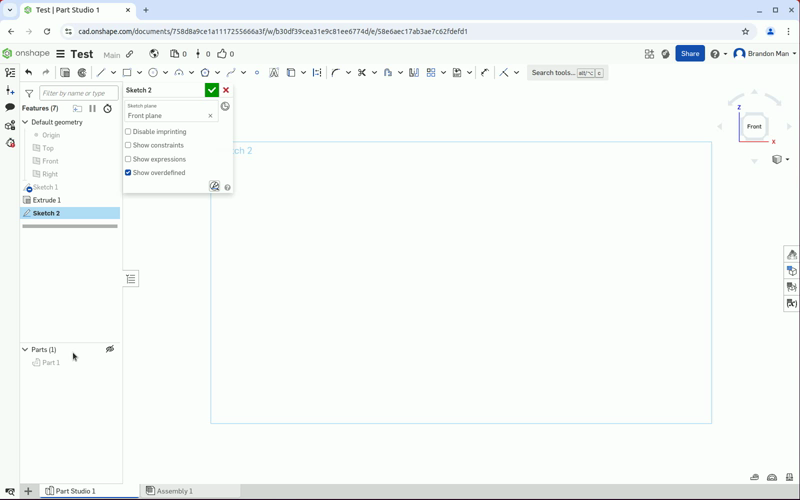
key(l)
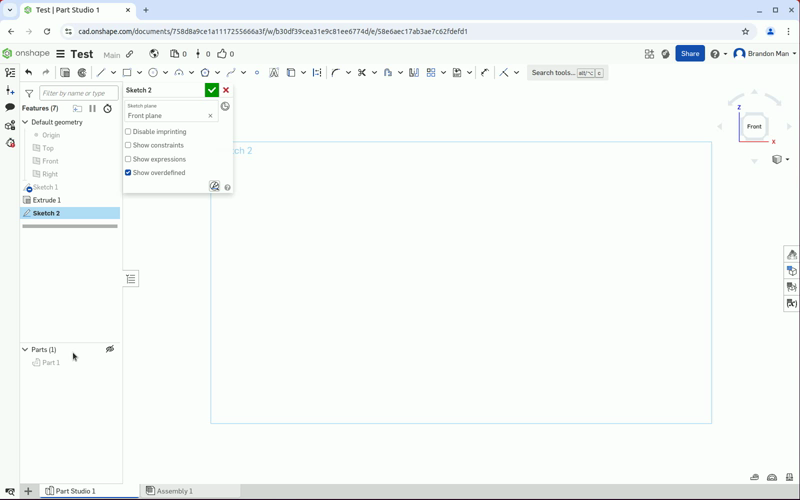
key_down(shift)
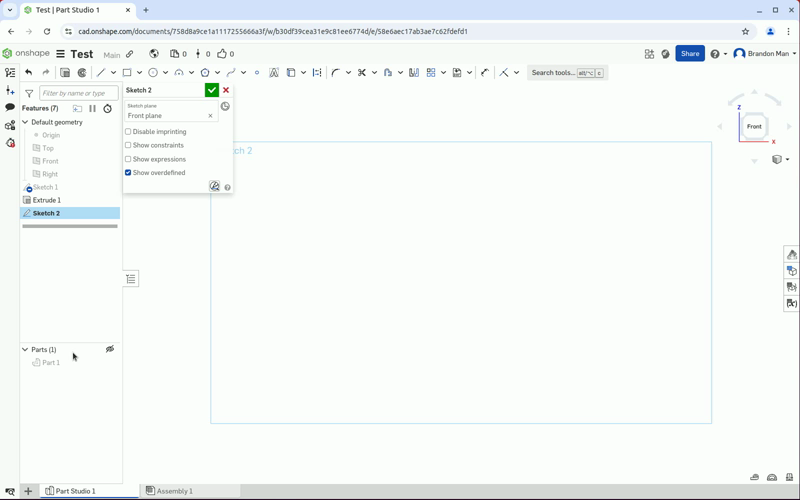
mouse_move(382, 279)
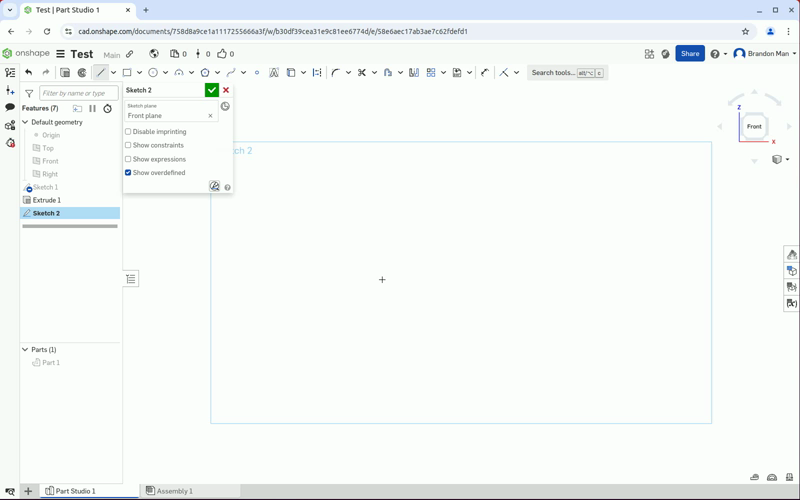
click(382, 279)
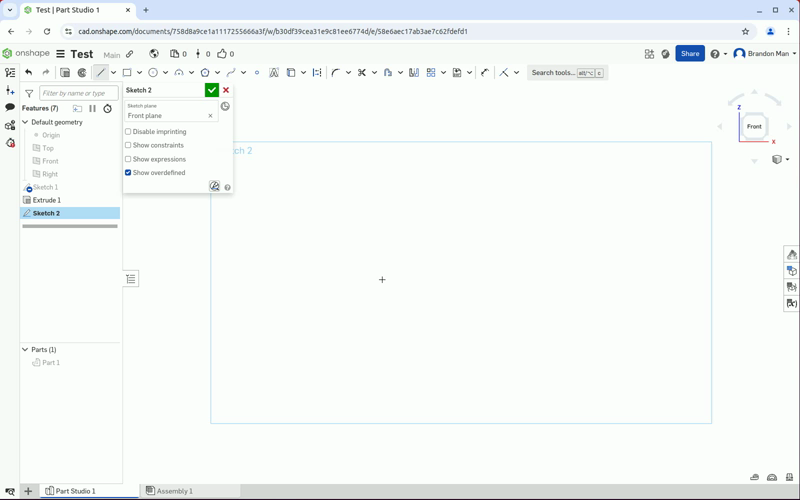
key_up(shift)
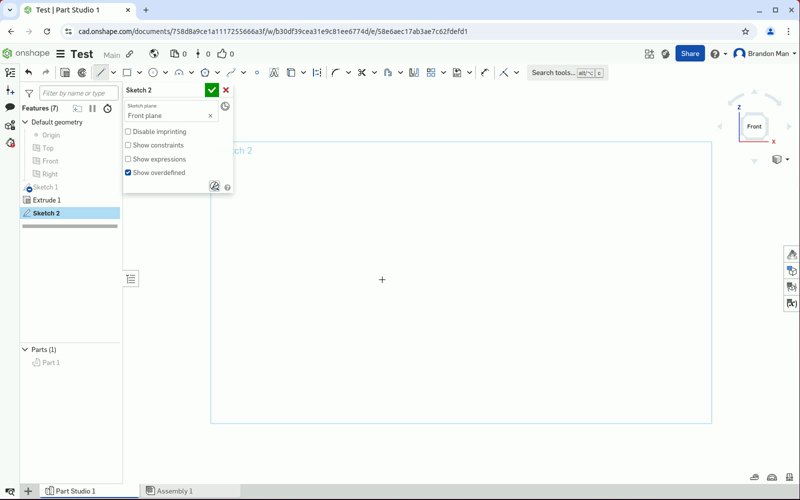
key_down(shift)
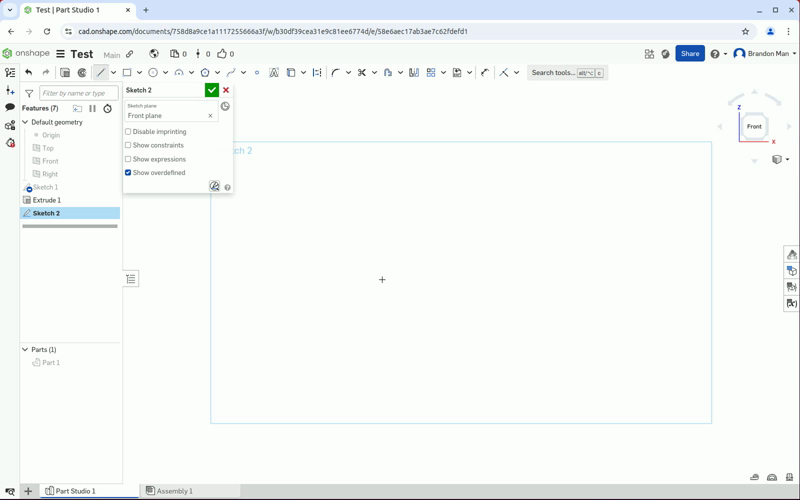
mouse_move(456, 279)
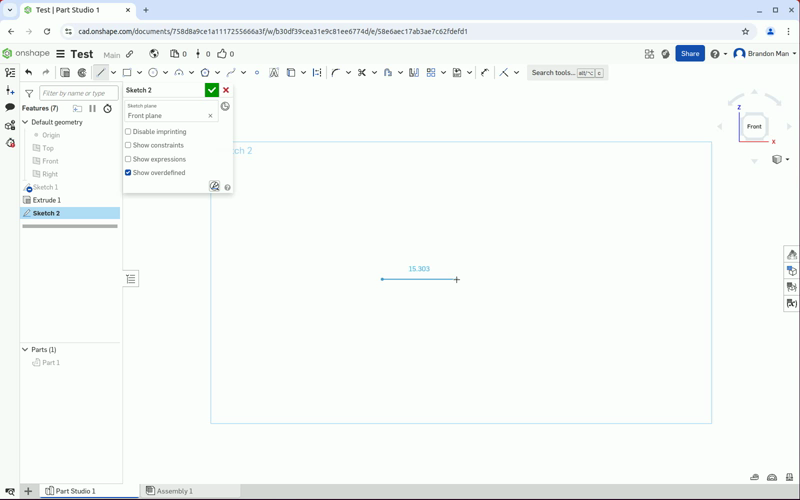
click(456, 279)
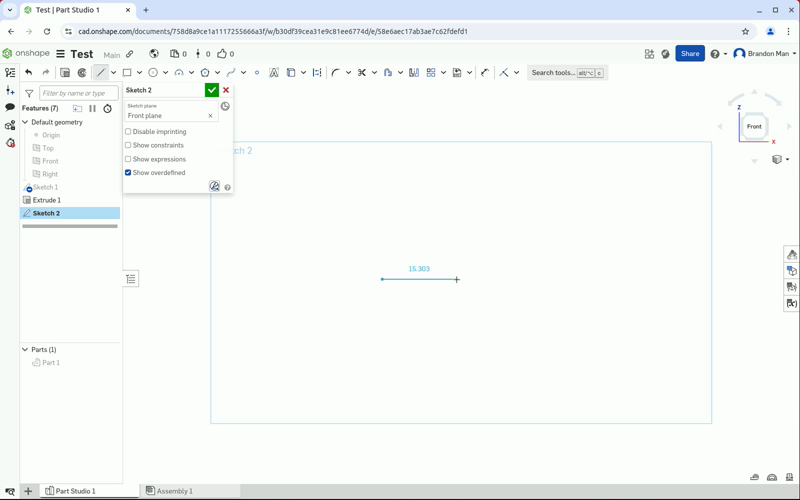
key_up(shift)
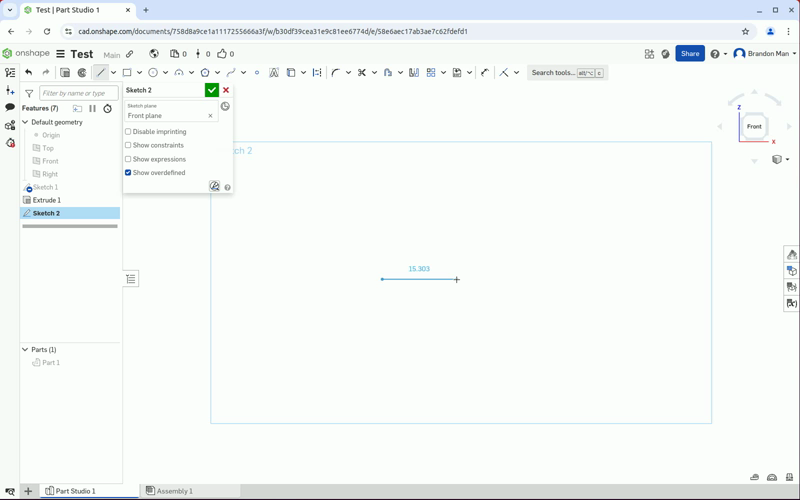
key_down(shift)
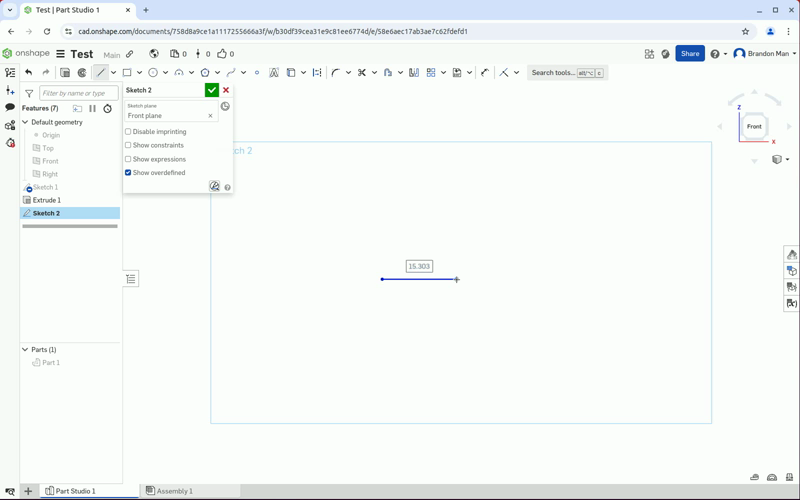
mouse_move(486, 279)
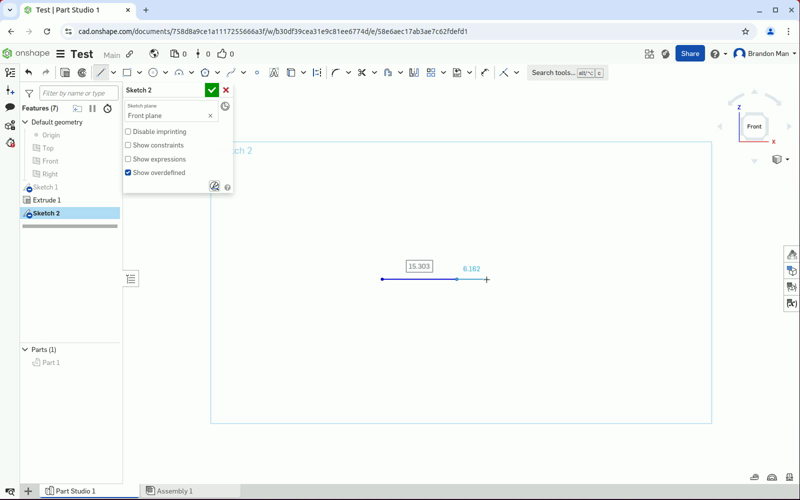
mouse_move(461, 279)
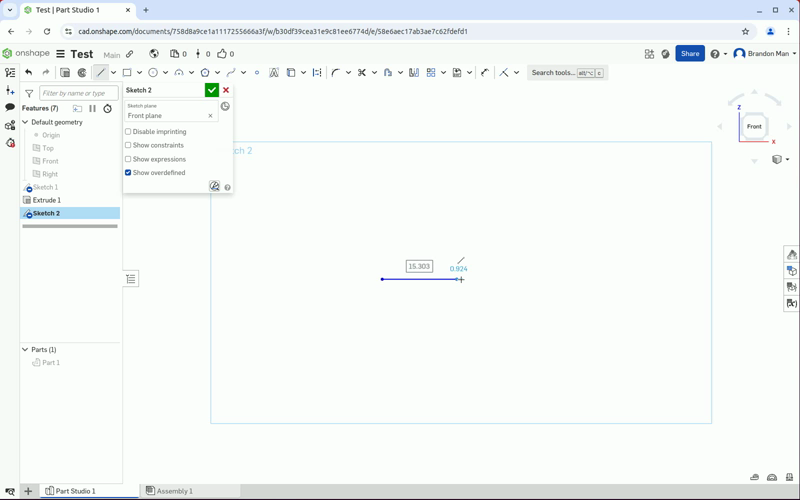
scroll(6)
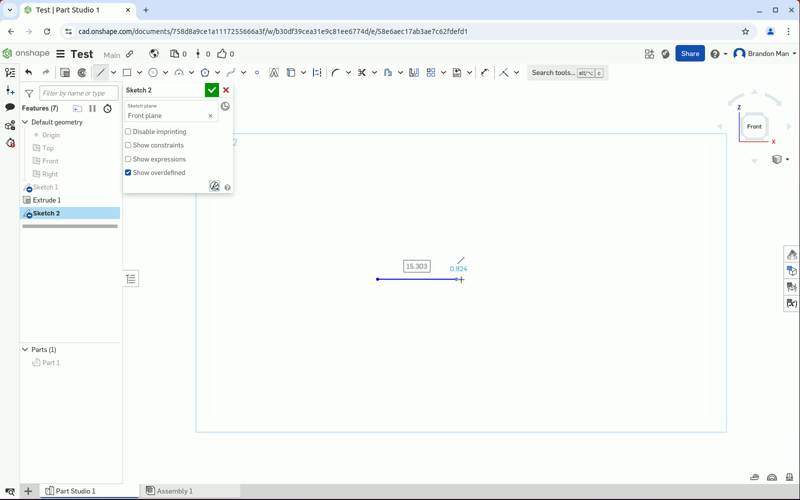
scroll(6)
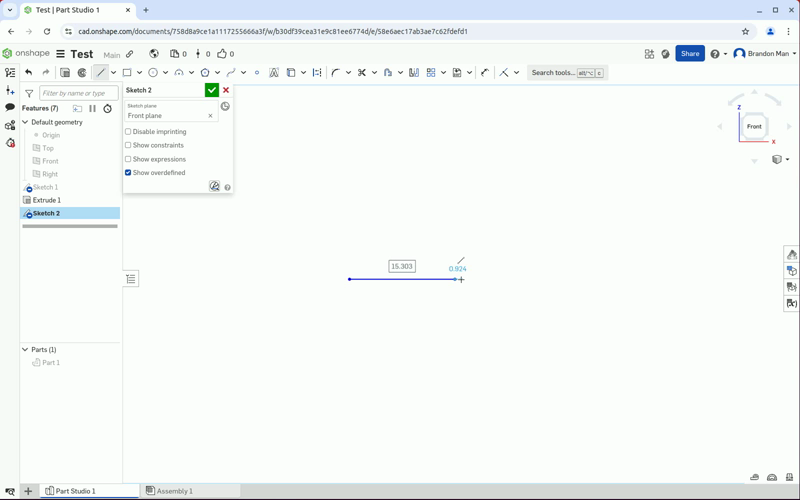
scroll(6)
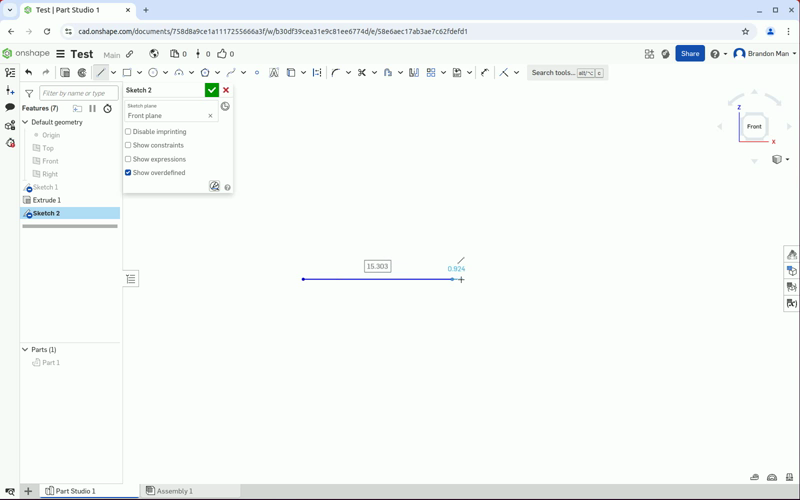
scroll(6)
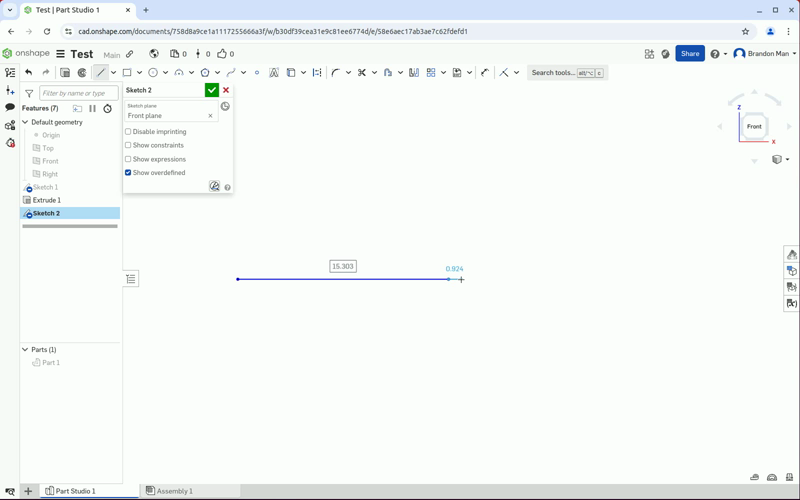
scroll(6)
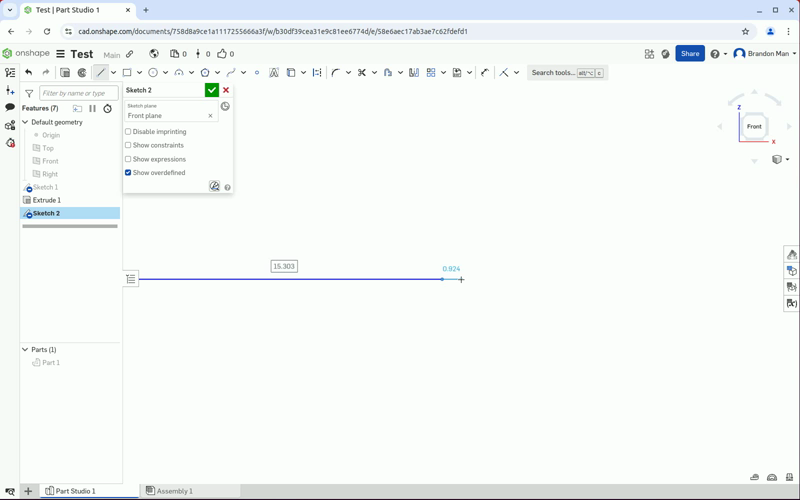
scroll(6)
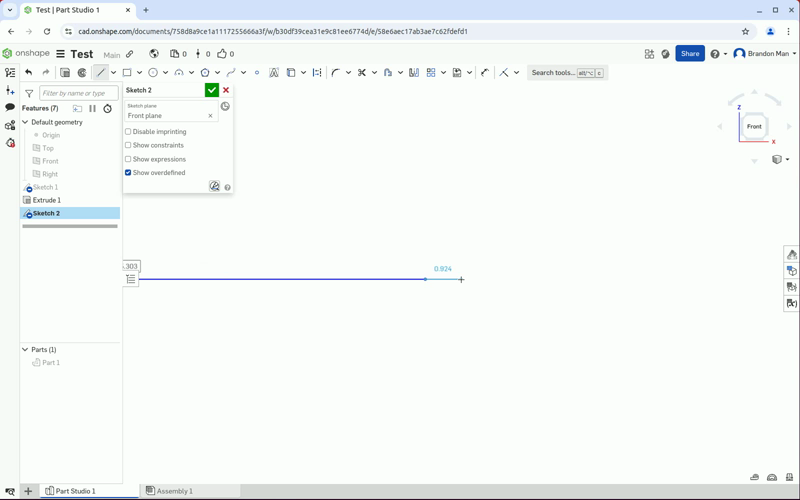
scroll(6)
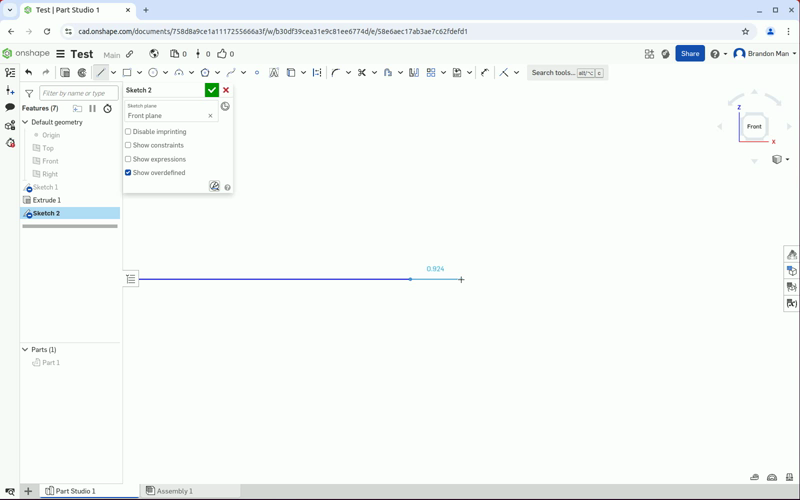
click(461, 279)
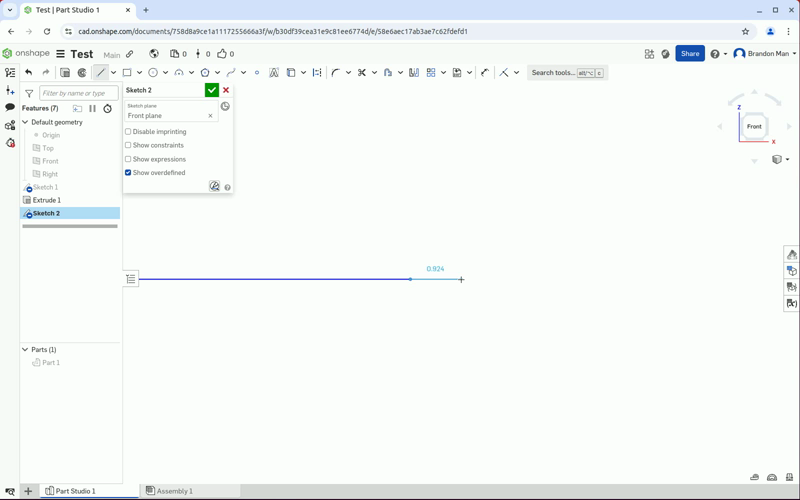
scroll(-6)
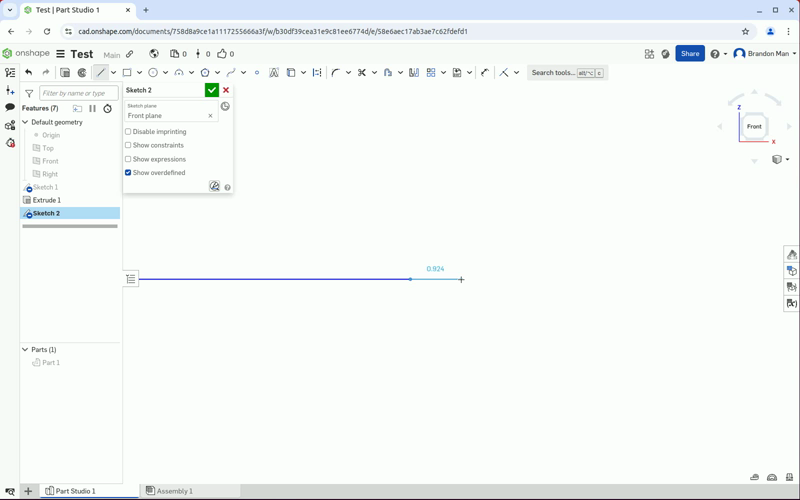
scroll(-6)
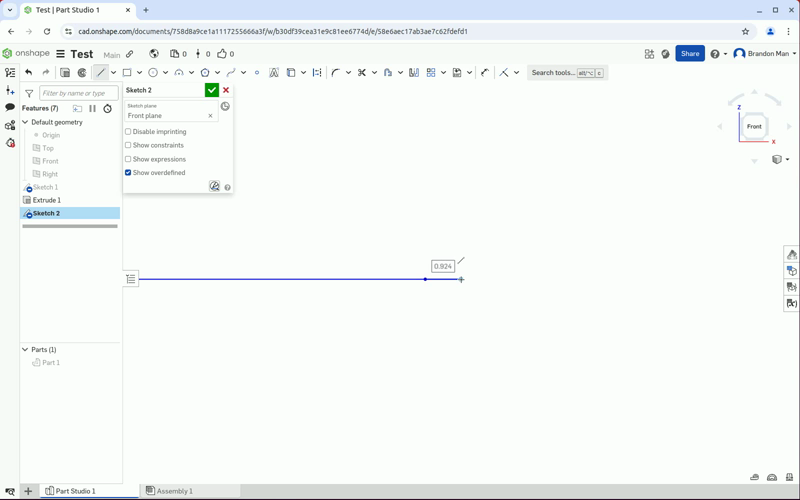
scroll(-6)
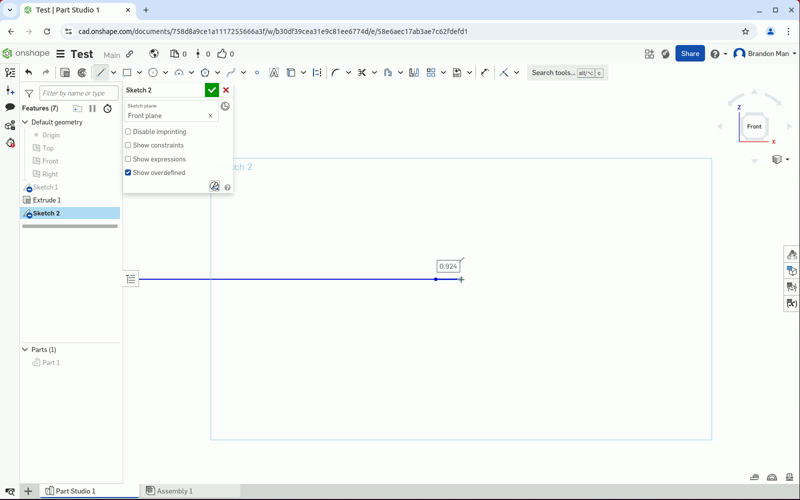
scroll(-6)
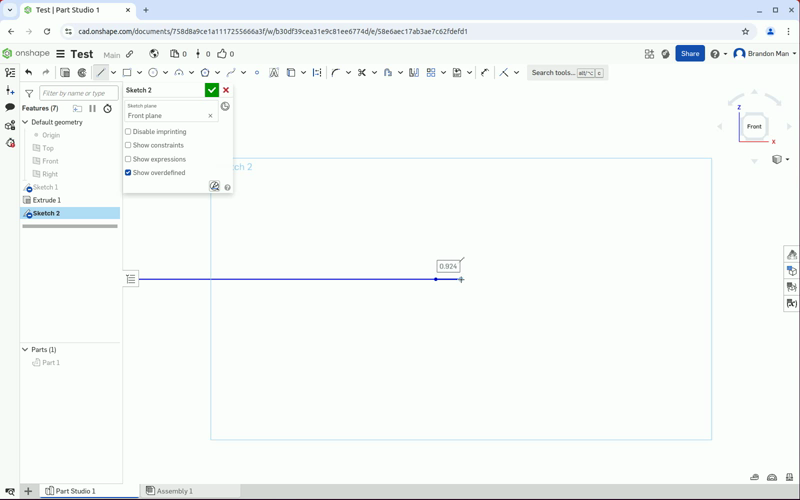
scroll(-6)
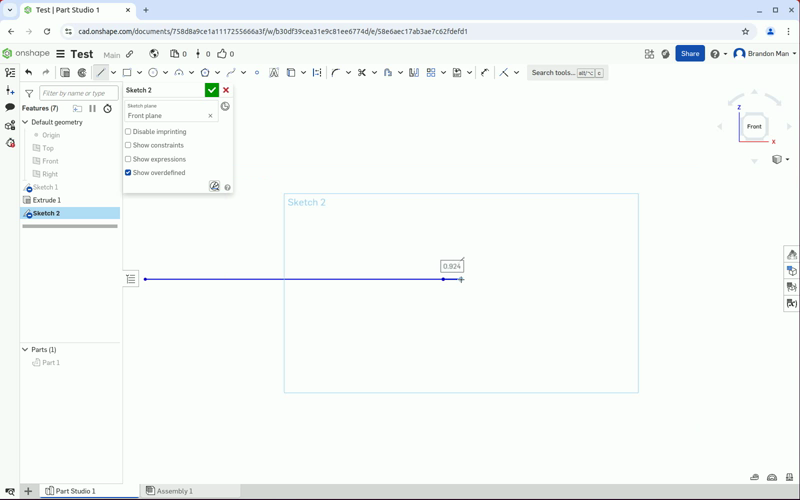
scroll(-6)
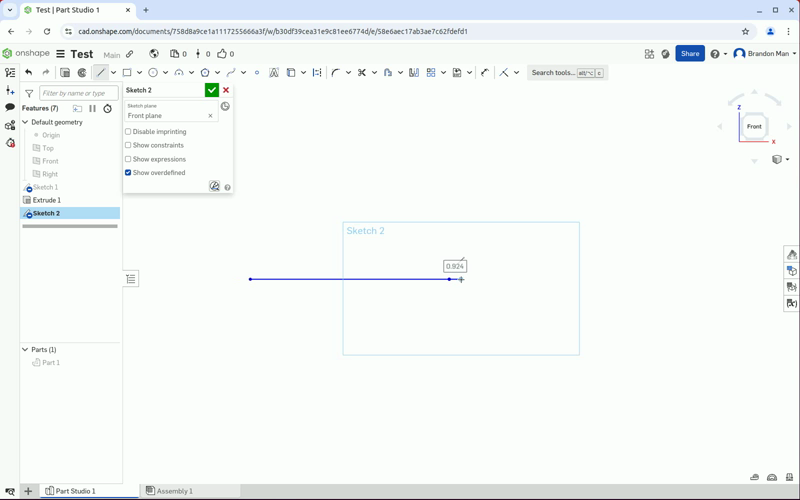
scroll(-6)
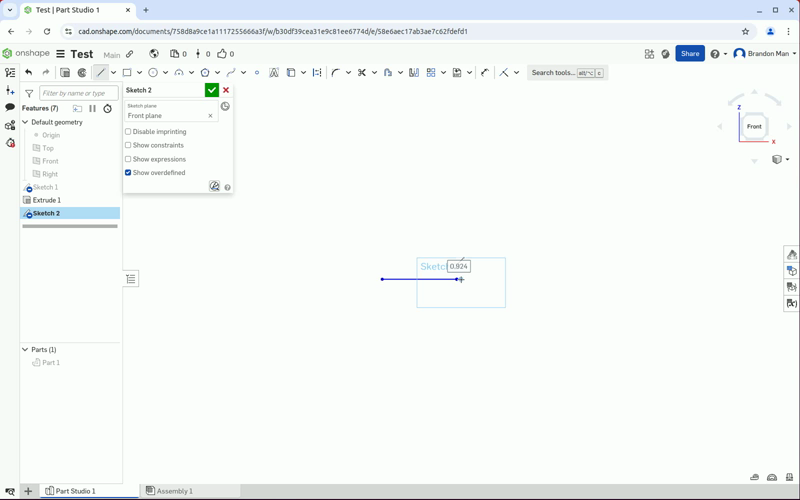
key_up(shift)
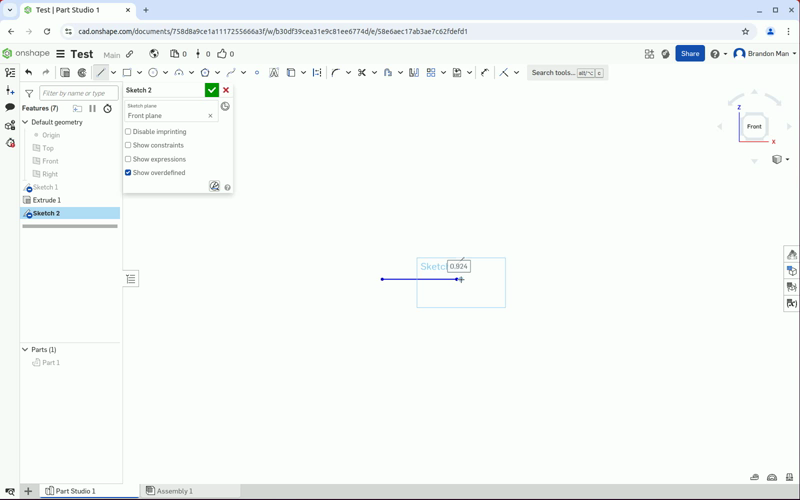
key_down(shift)
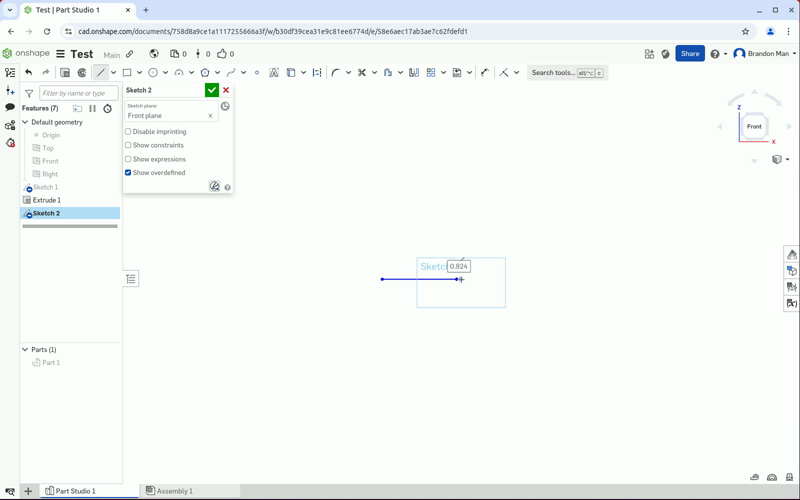
mouse_move(461, 170)
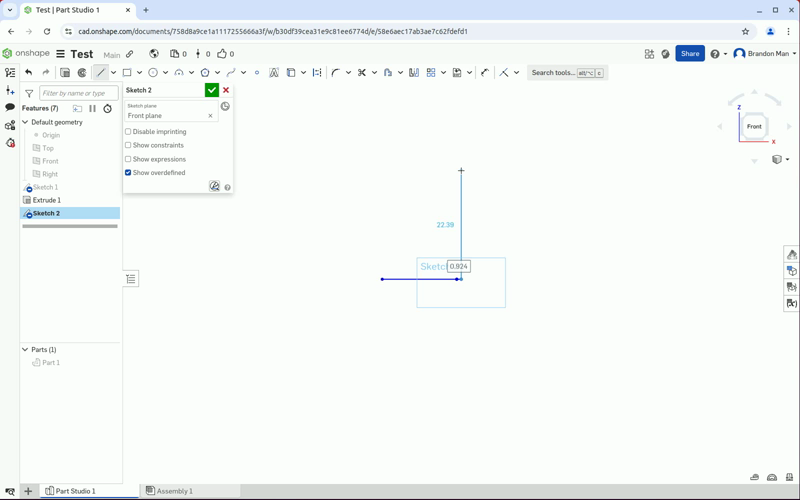
click(461, 170)
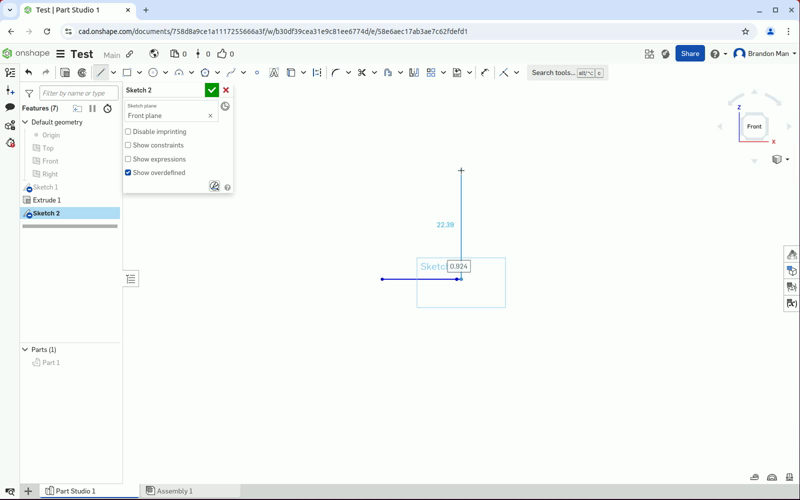
key_up(shift)
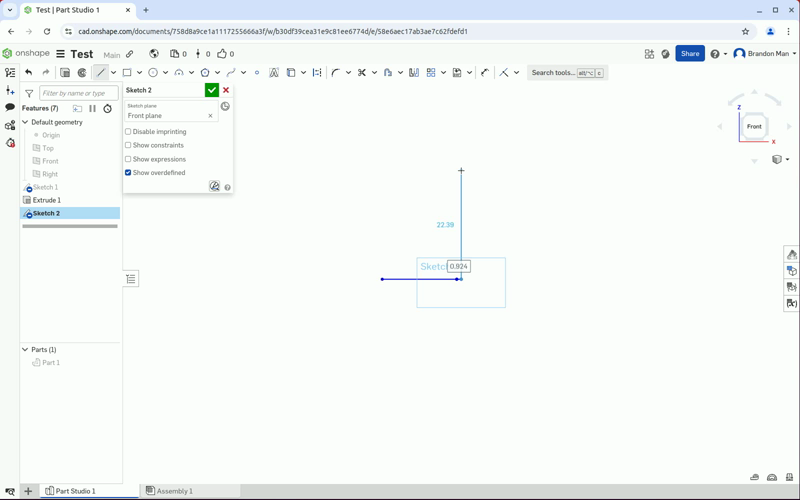
key_down(shift)
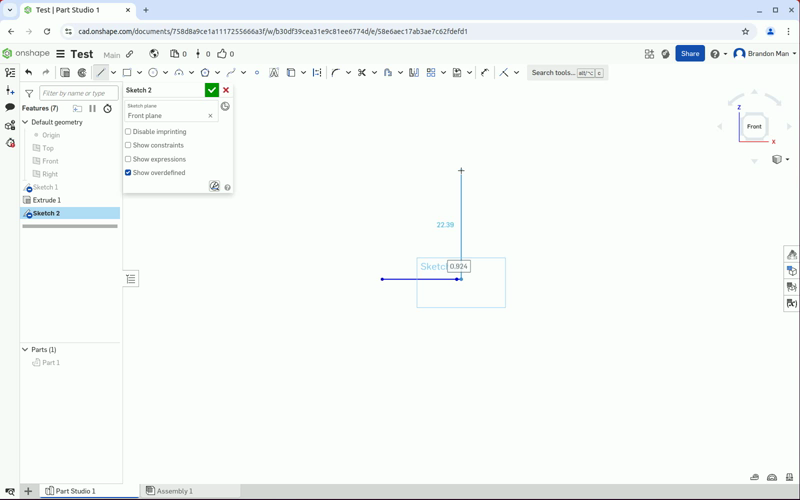
mouse_move(491, 170)
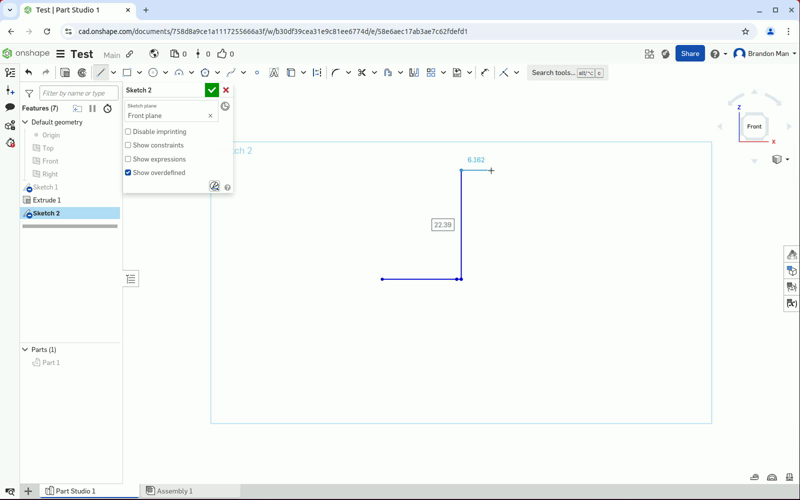
mouse_move(431, 170)
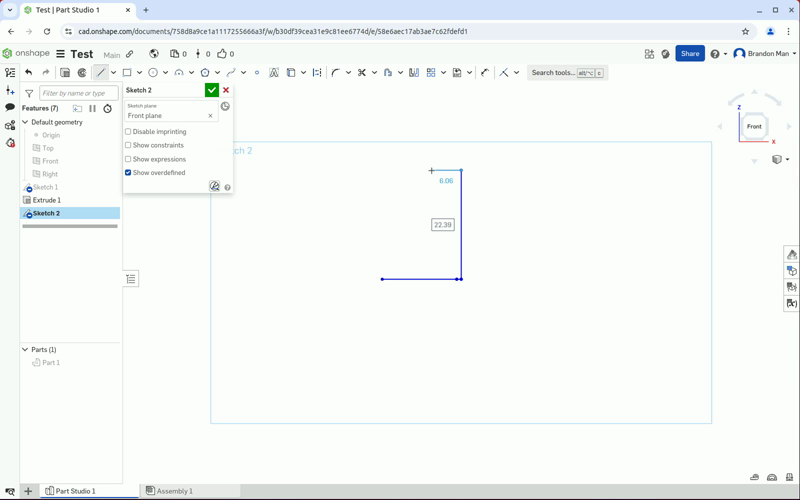
click(431, 170)
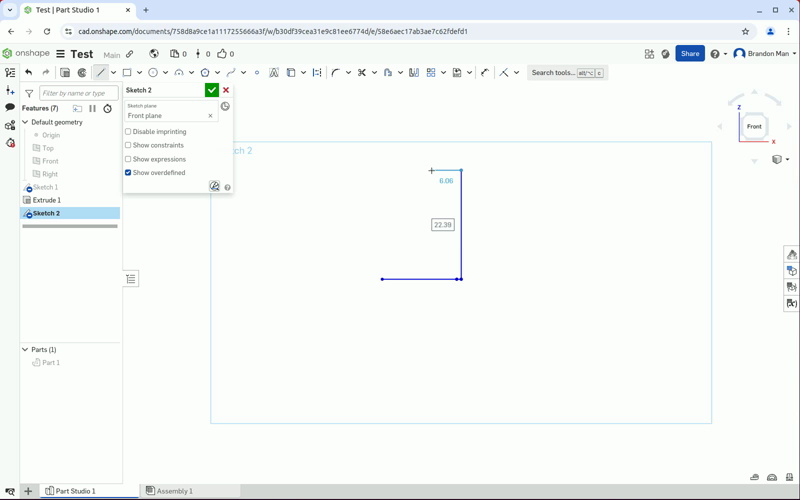
key_up(shift)
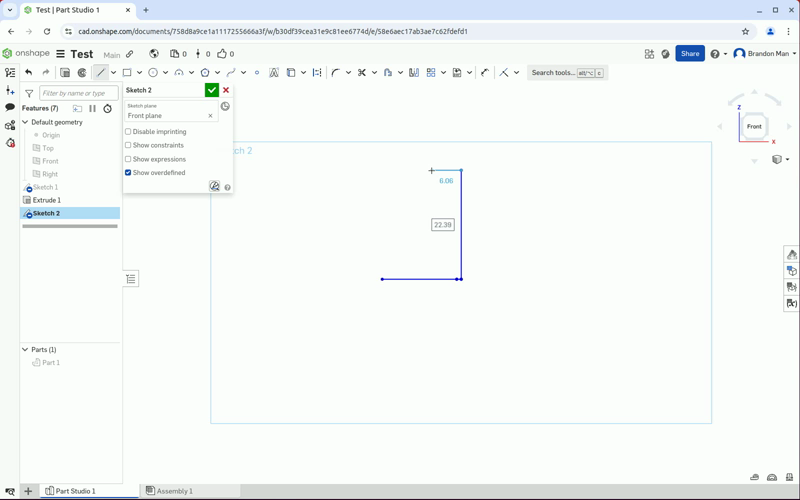
key_down(shift)
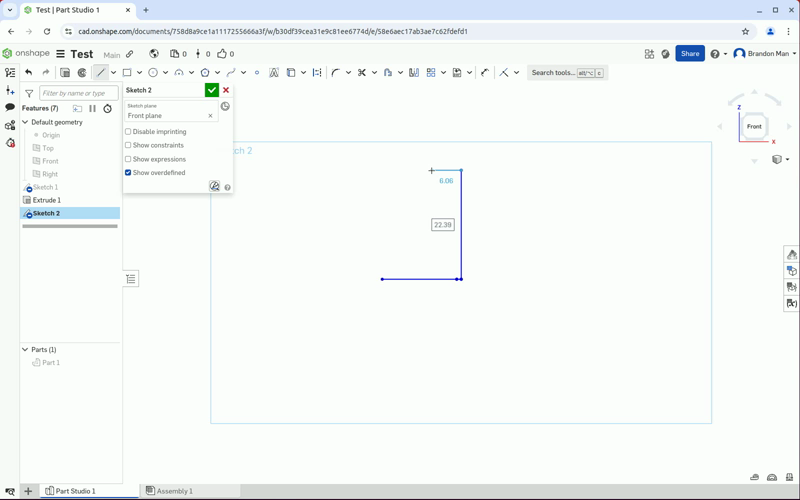
mouse_move(461, 170)
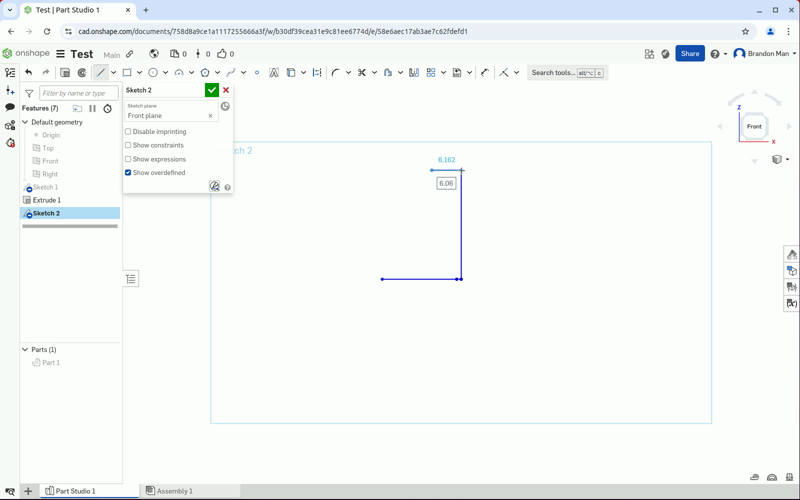
mouse_move(431, 179)
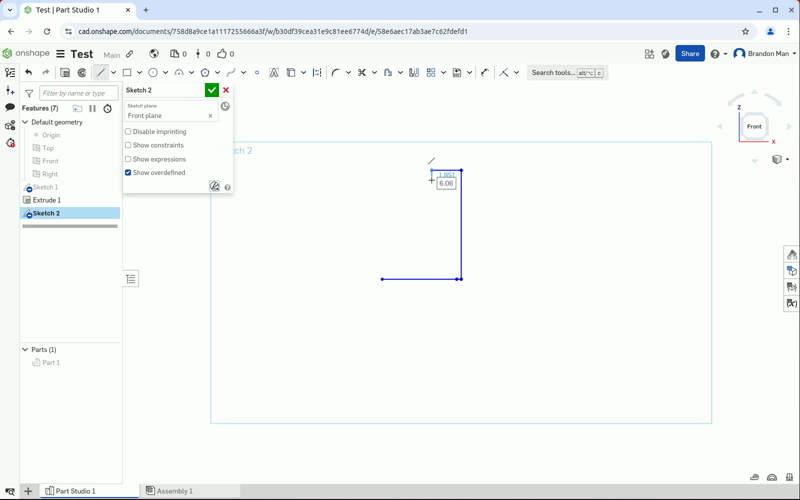
click(431, 179)
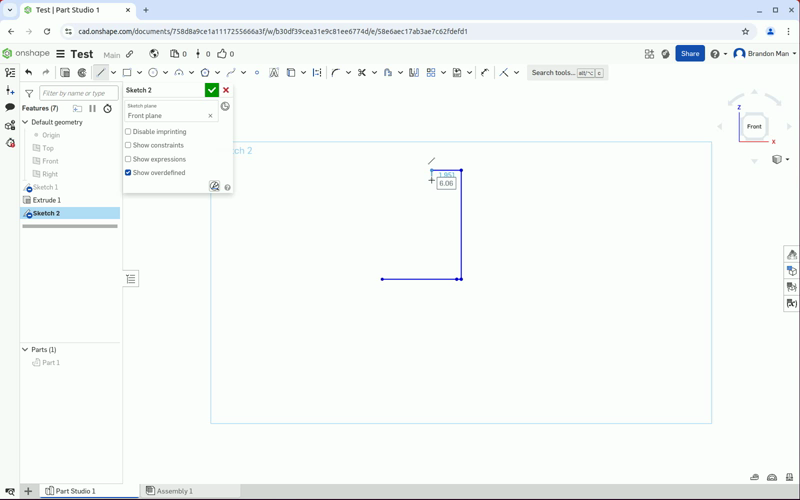
key_up(shift)
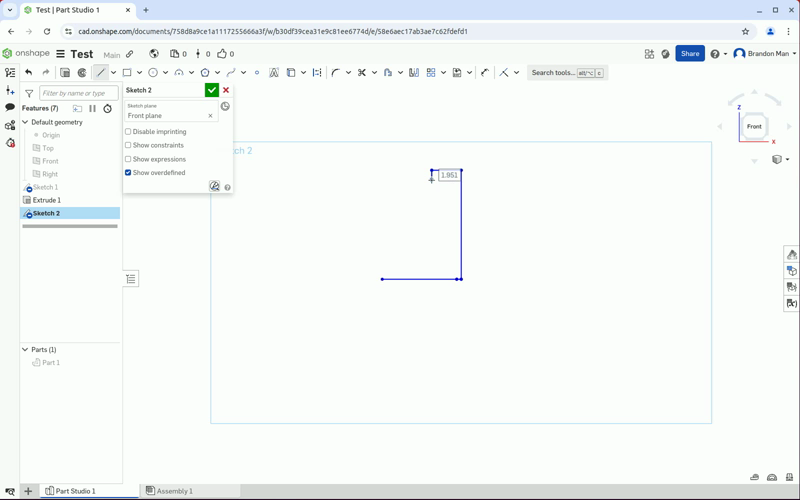
key_down(shift)
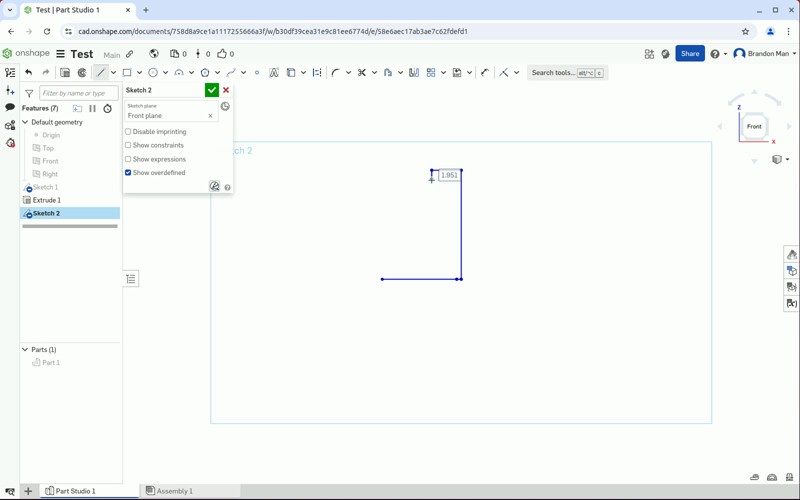
mouse_move(461, 179)
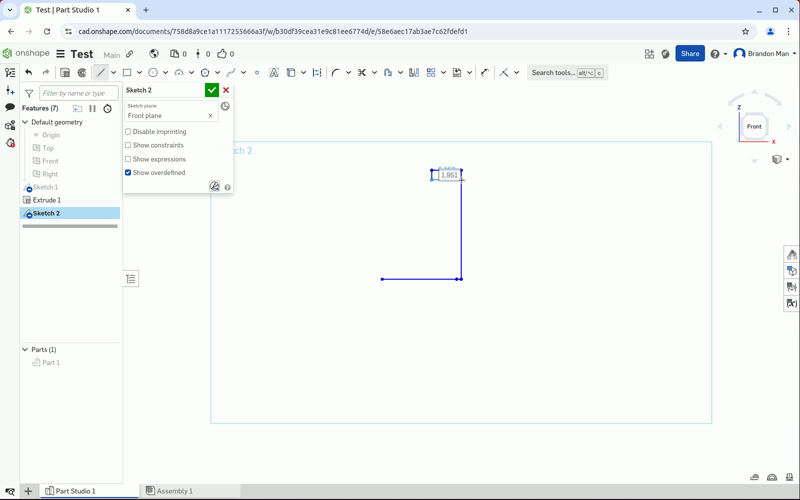
mouse_move(408, 179)
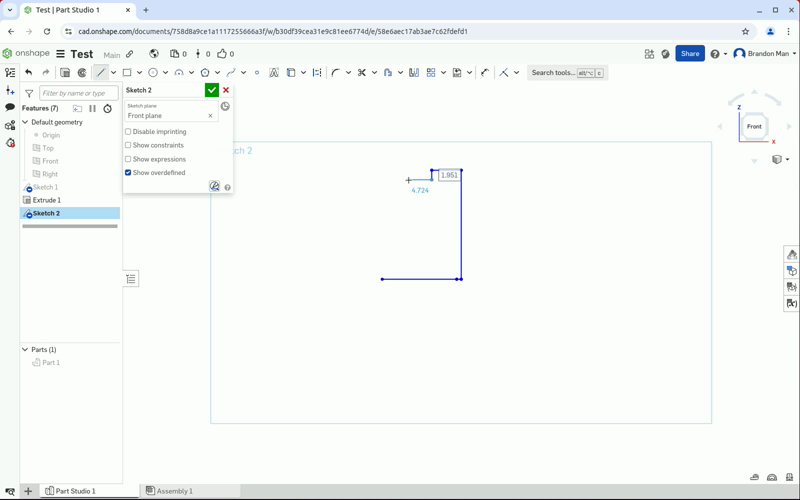
click(408, 179)
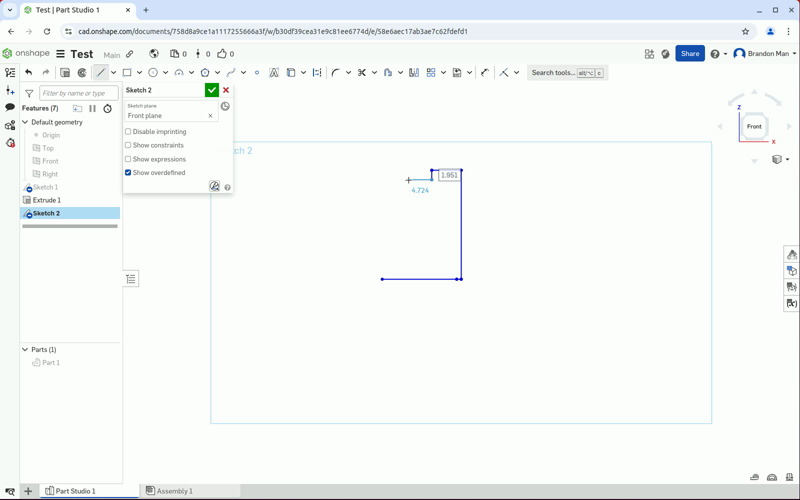
key_up(shift)
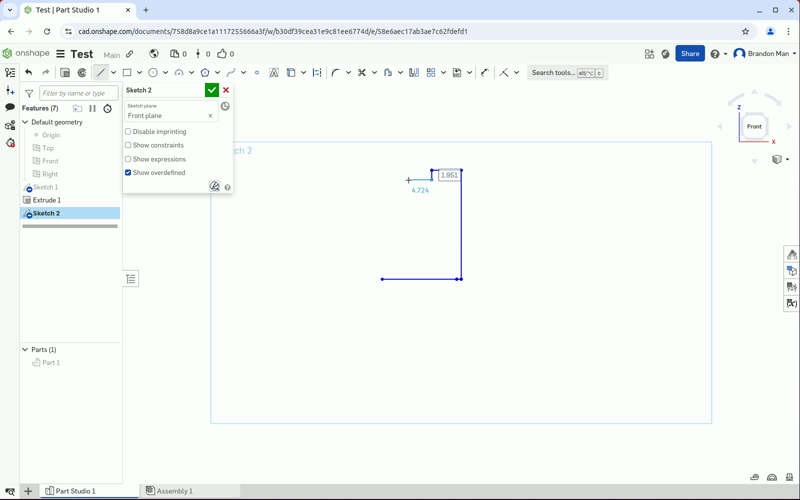
key_down(shift)
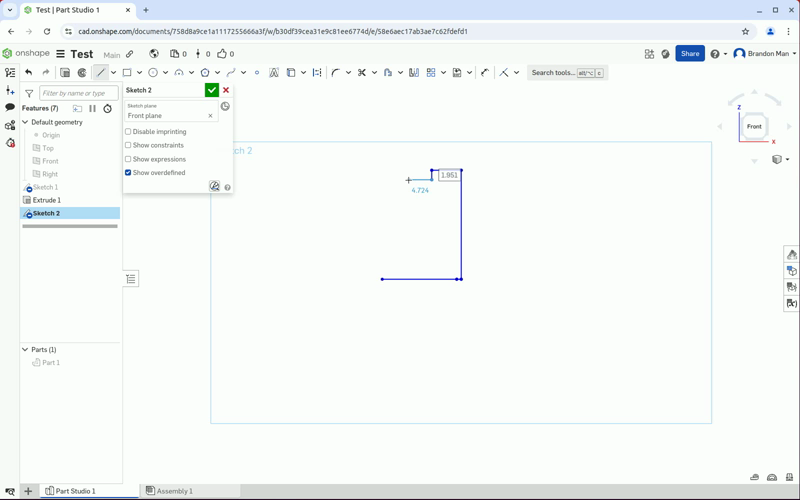
mouse_move(438, 179)
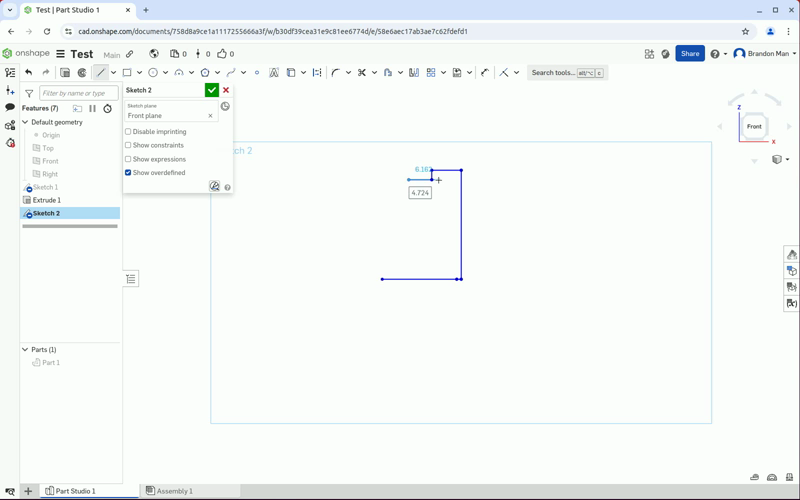
mouse_move(408, 204)
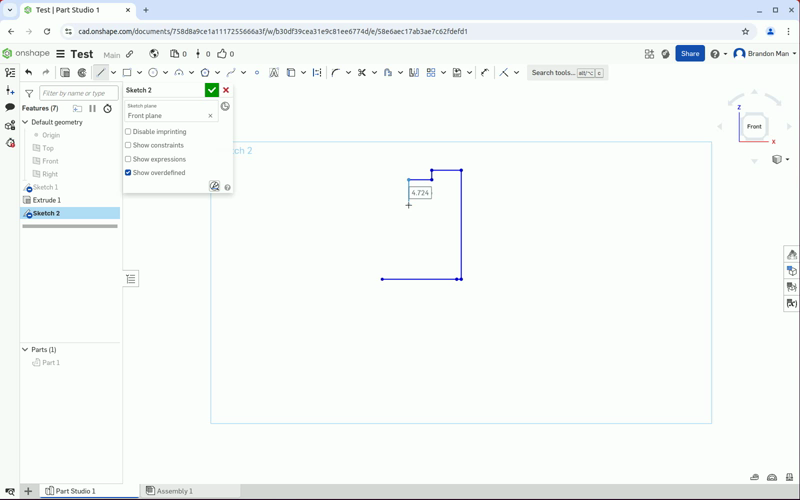
click(408, 204)
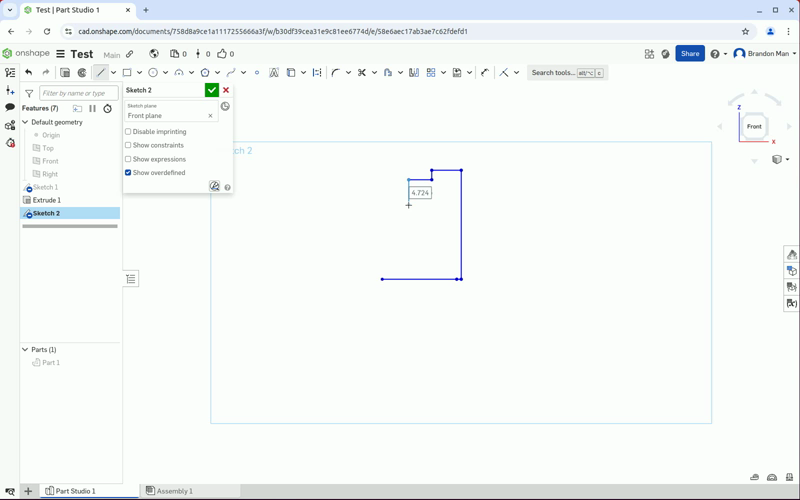
key_up(shift)
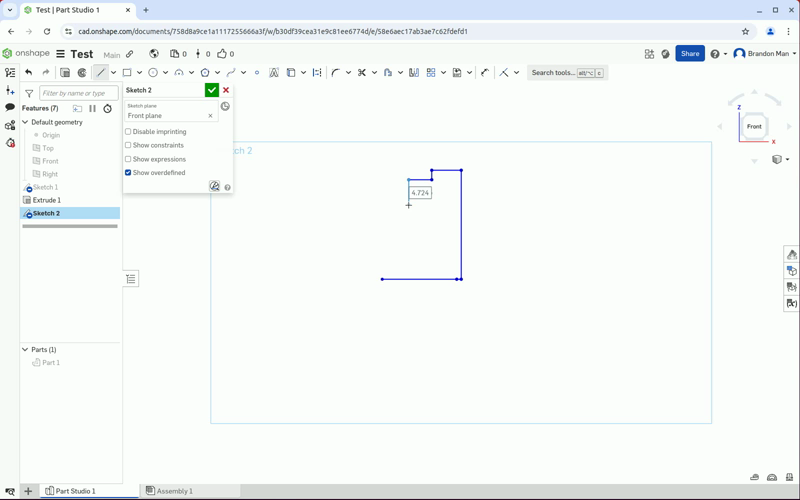
key_down(shift)
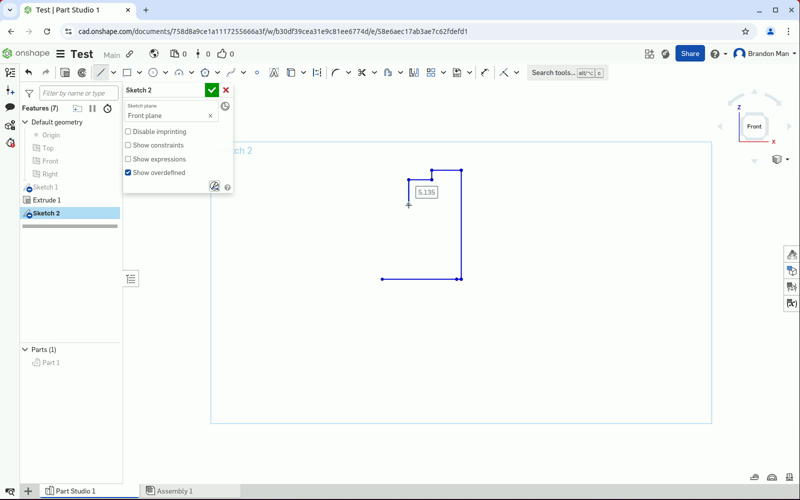
mouse_move(438, 204)
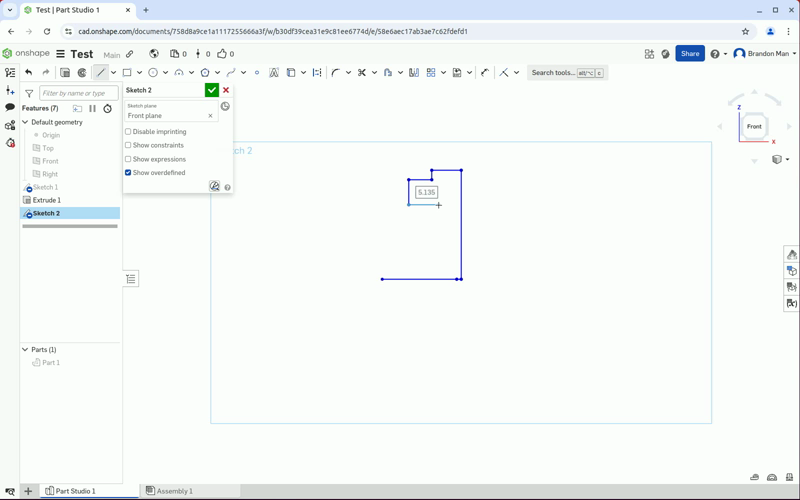
mouse_move(382, 204)
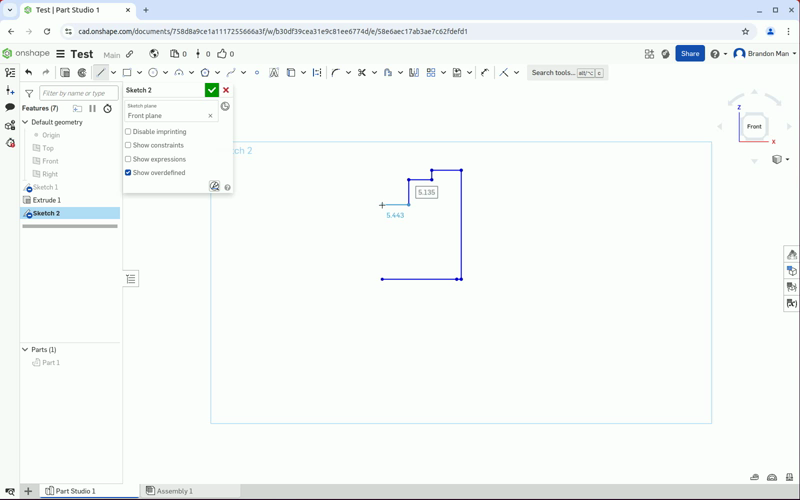
click(382, 204)
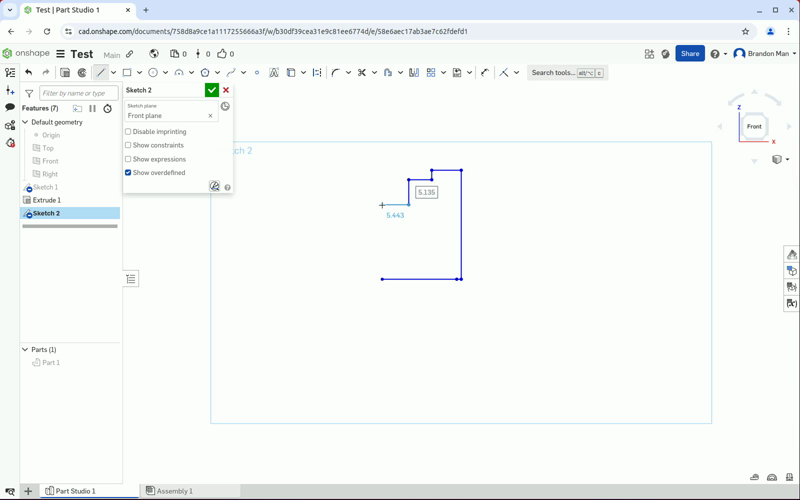
key_up(shift)
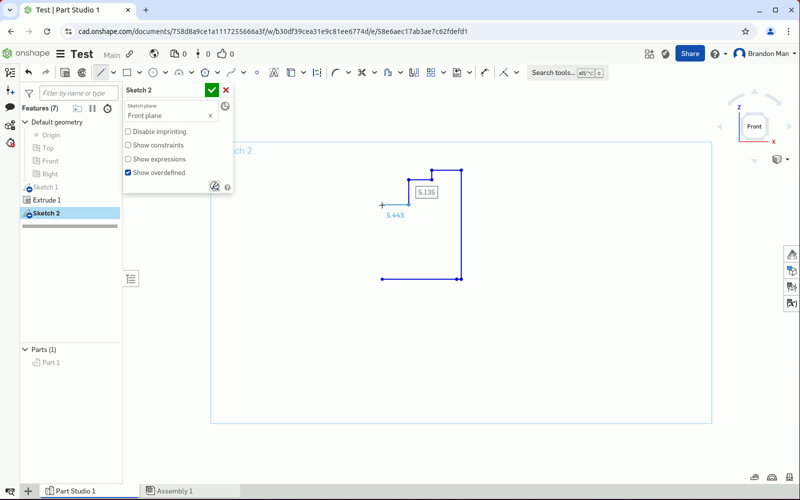
key_down(shift)
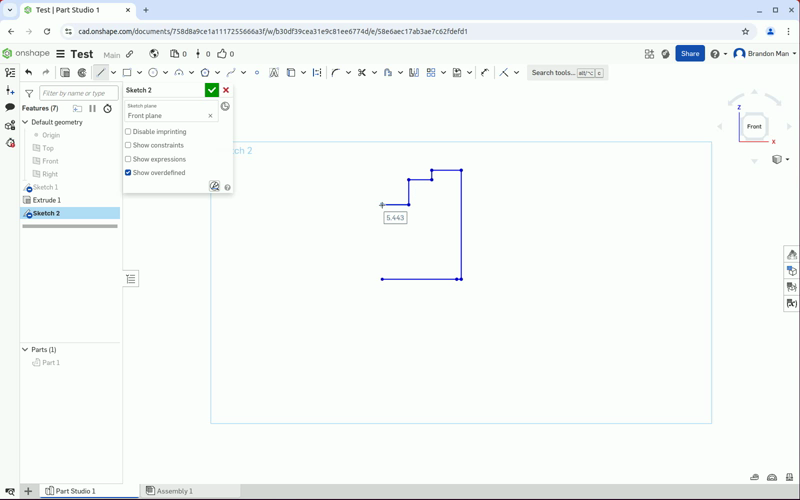
mouse_move(382, 279)
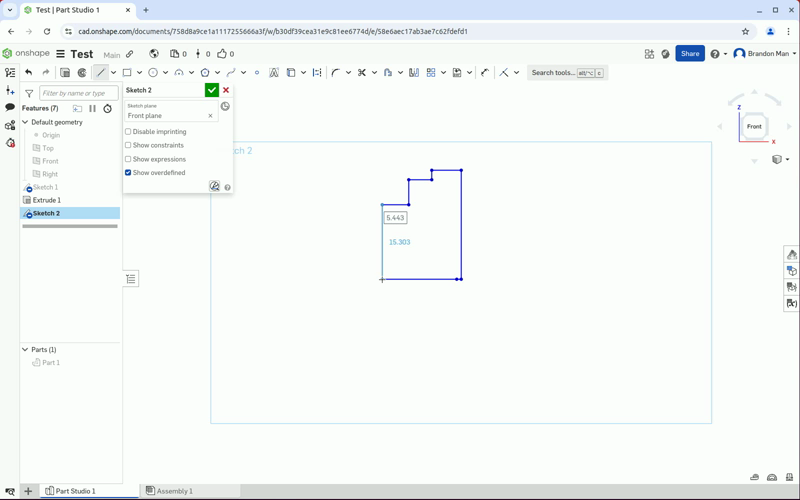
key_up(shift)
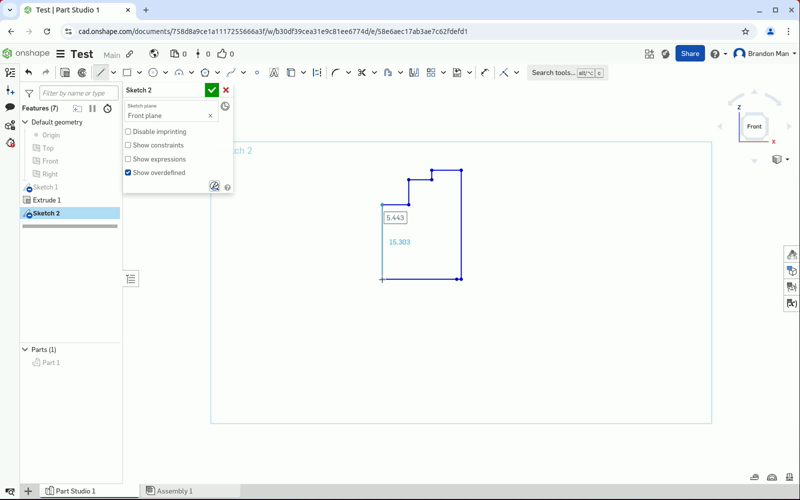
click(382, 279)
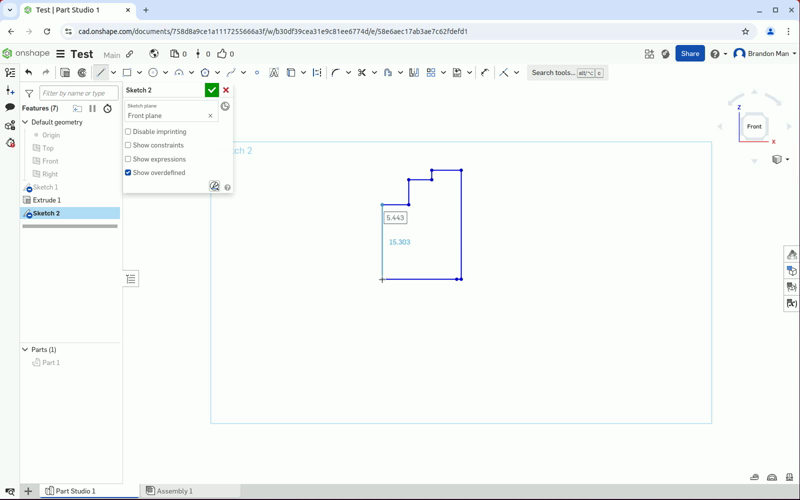
key(esc)
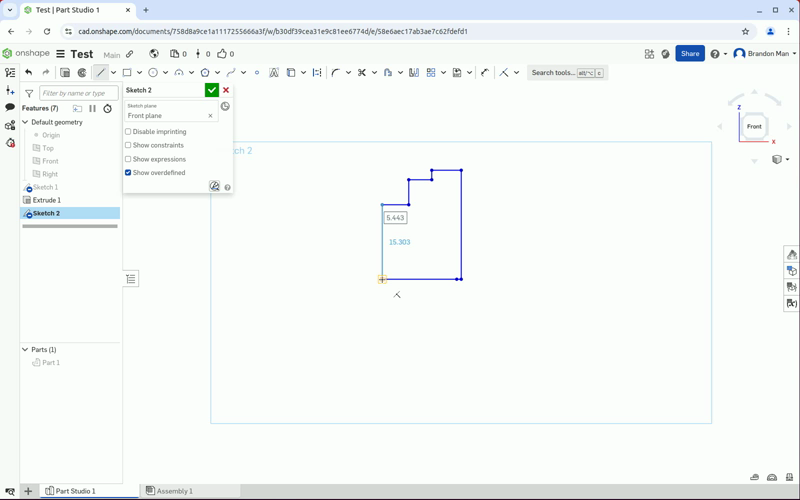
mouse_move(390, 223)
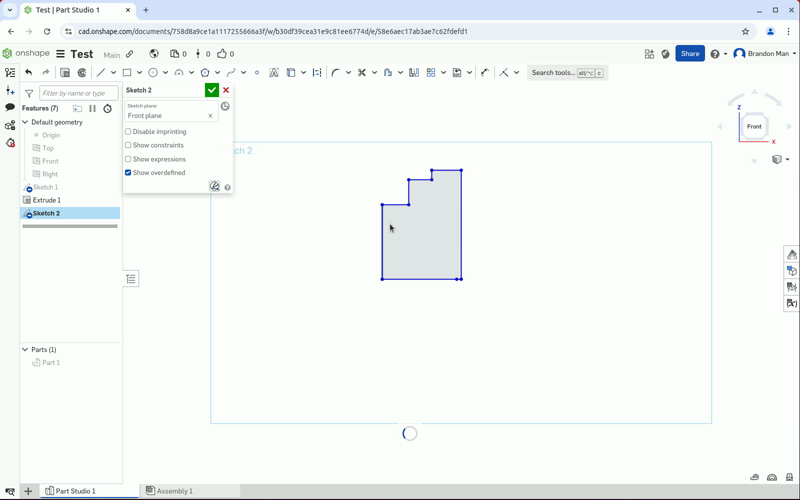
click(390, 223)
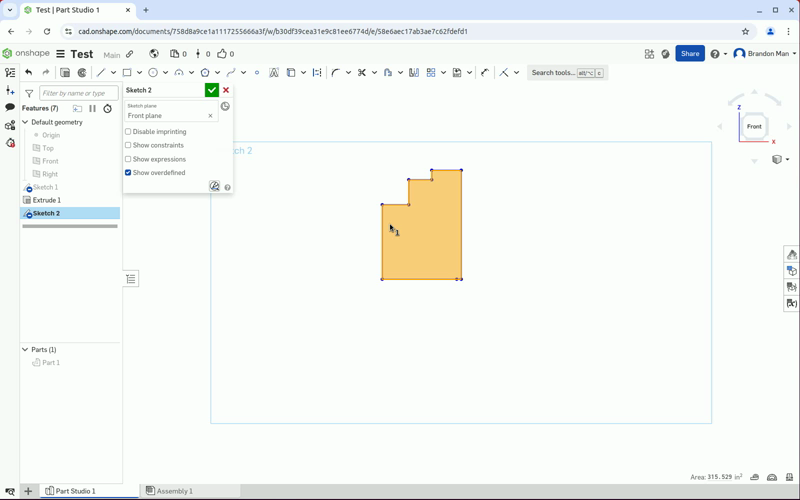
mouse_move(73, 352)
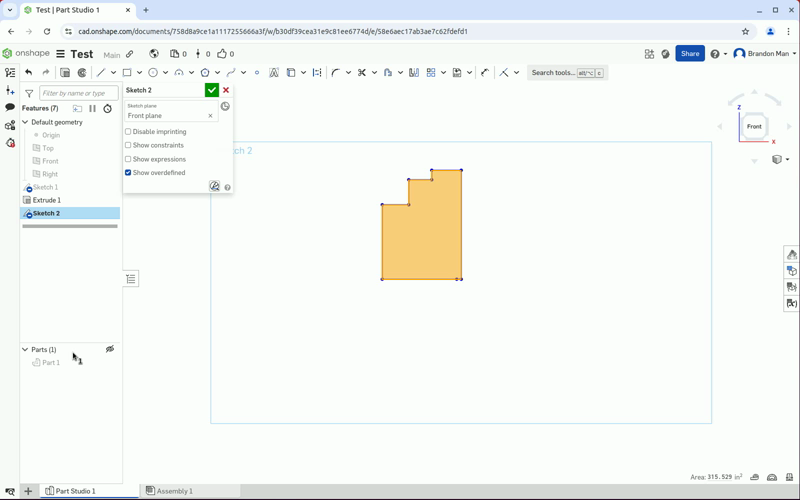
key(shift+y)
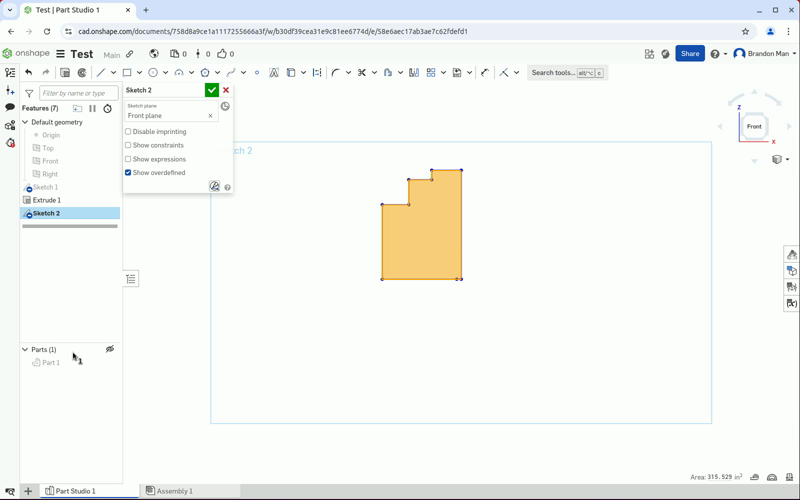
key(shift+e)
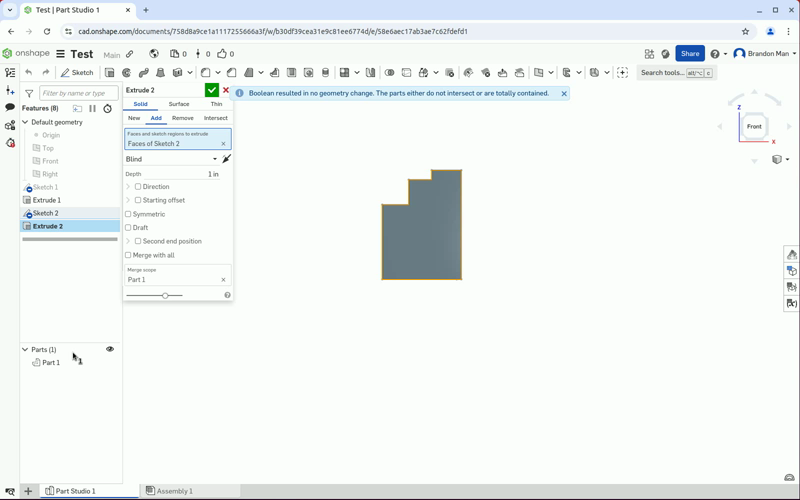
mouse_move(143, 106)
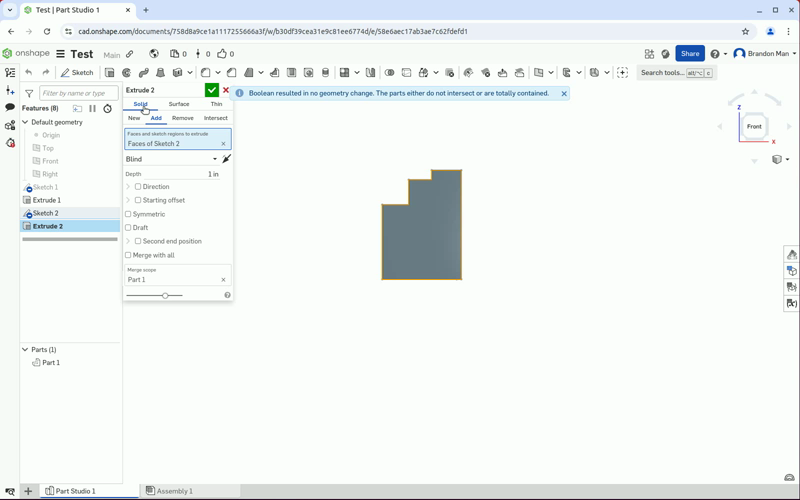
click(143, 106)
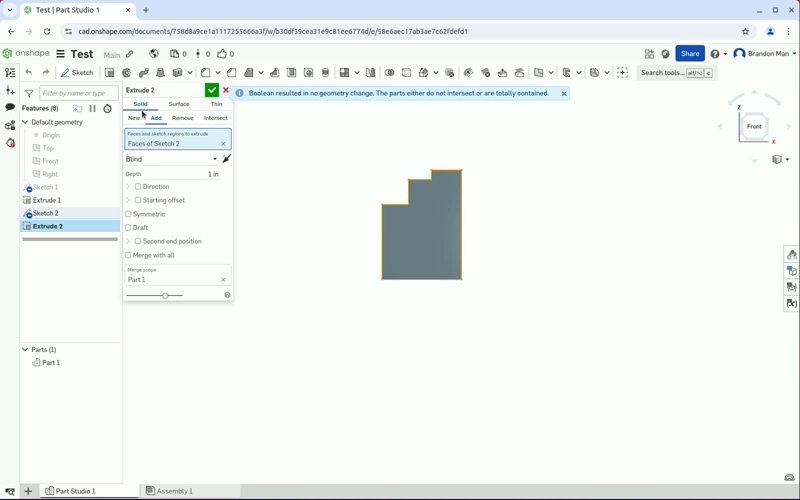
mouse_move(137, 120)
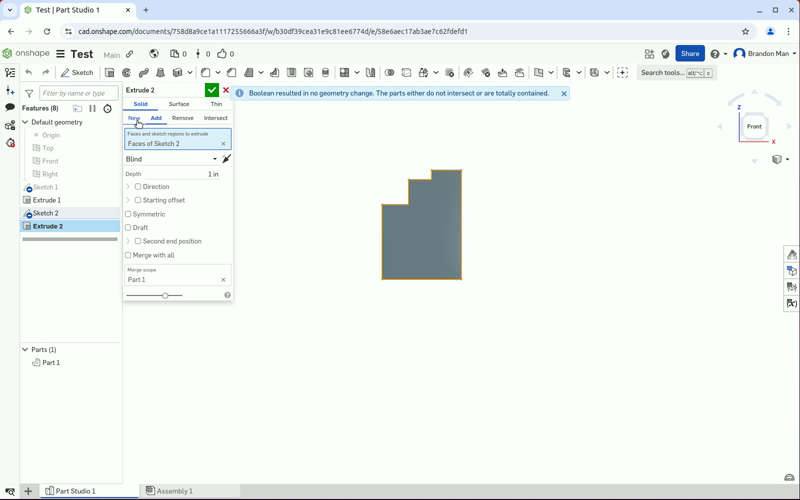
click(137, 120)
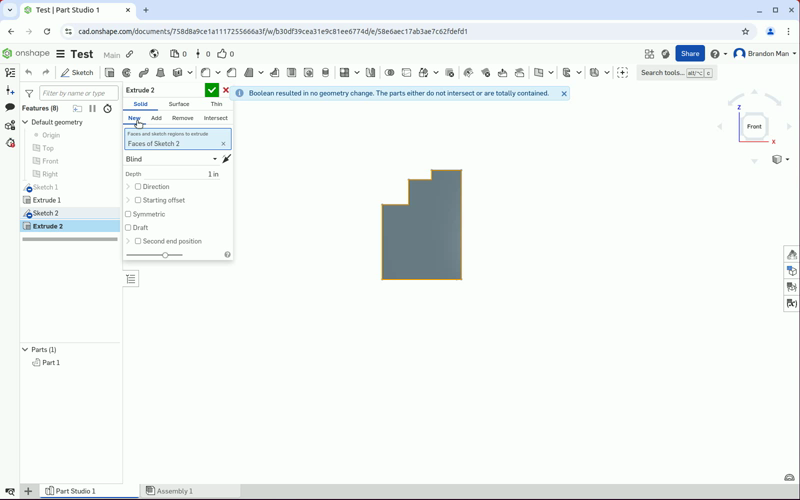
key(tab, 4)
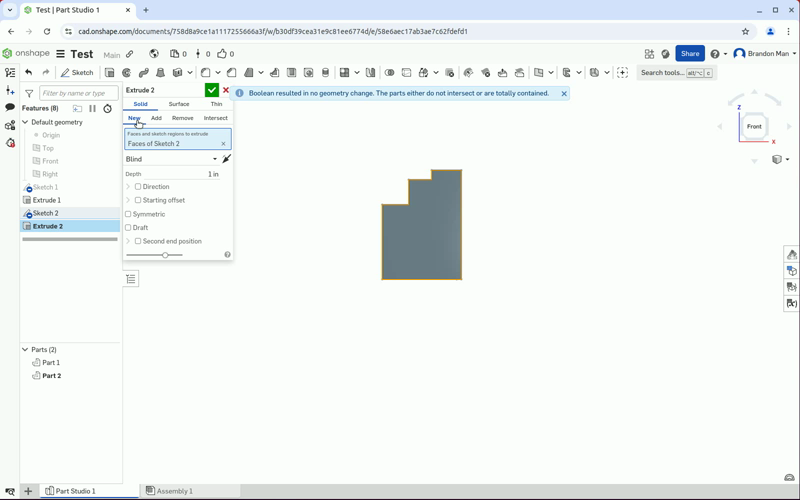
text(15.405)
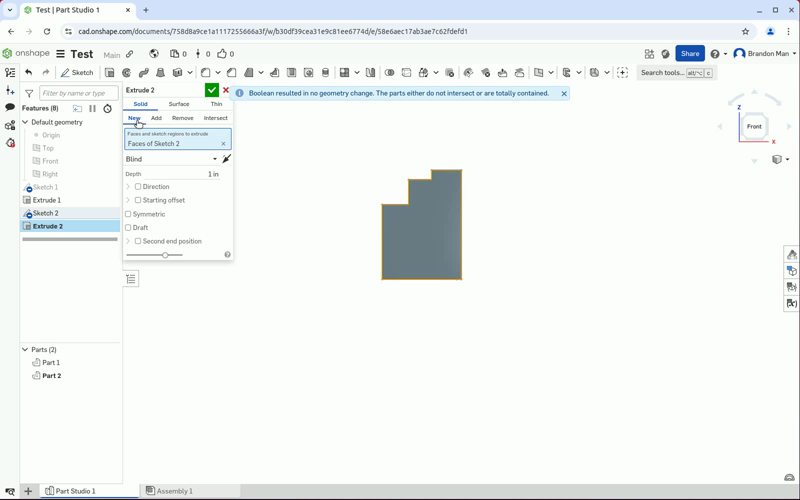
key(enter)
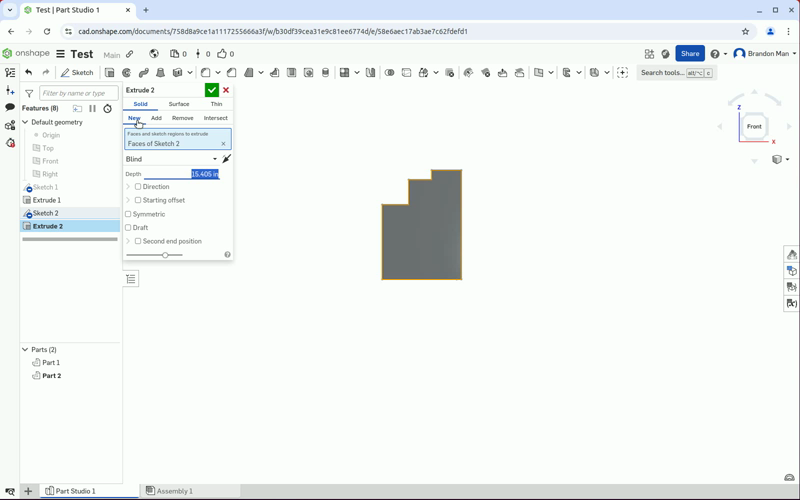
key(shift+h)
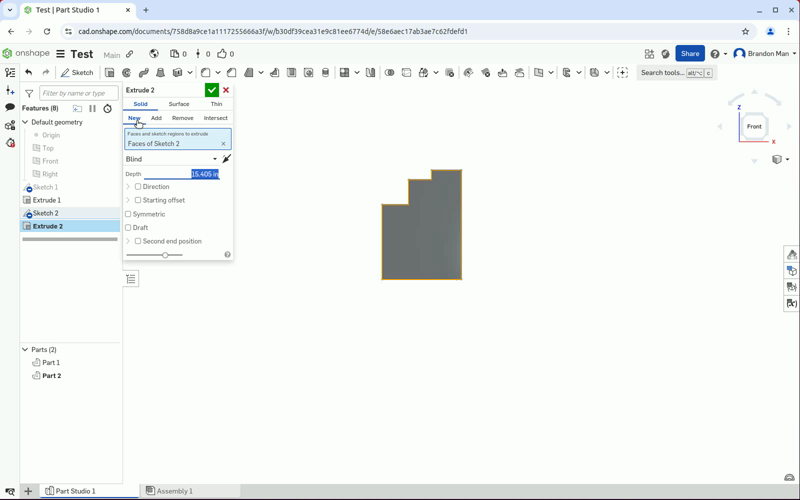
key(shift+h)
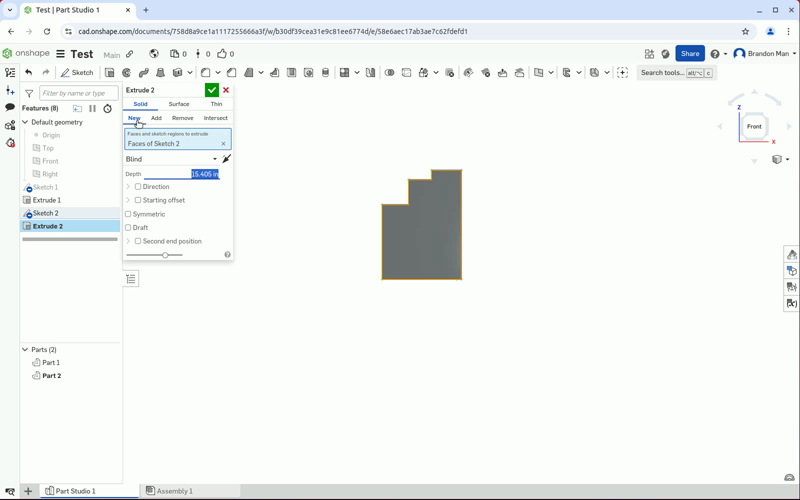
key(shift+7)
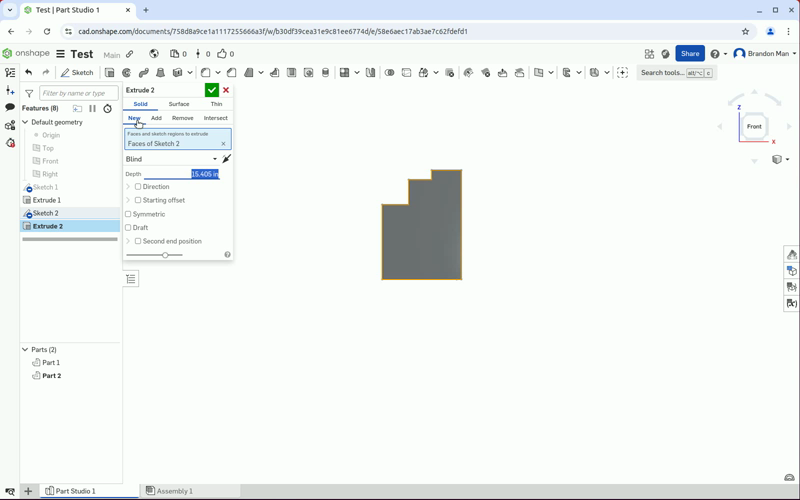
key(left, 2)
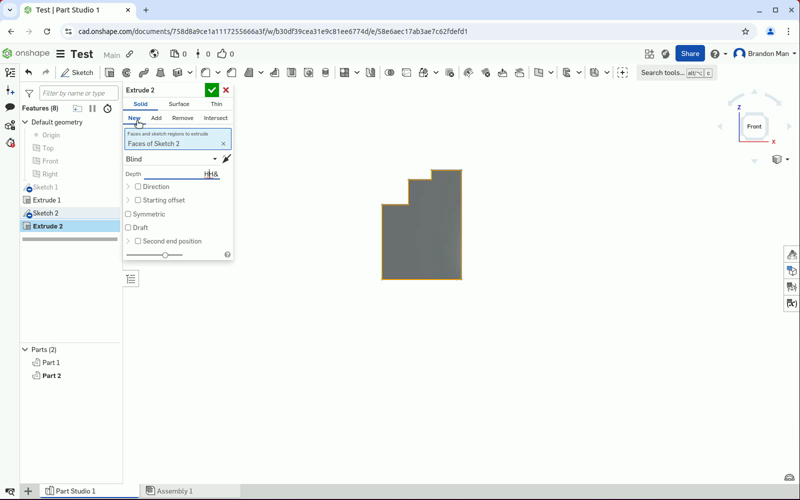
key(down, 2)
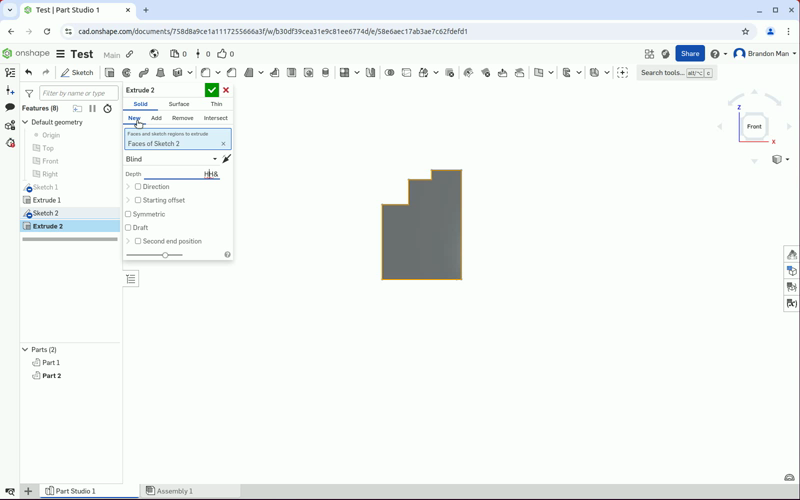
key(up, 2)
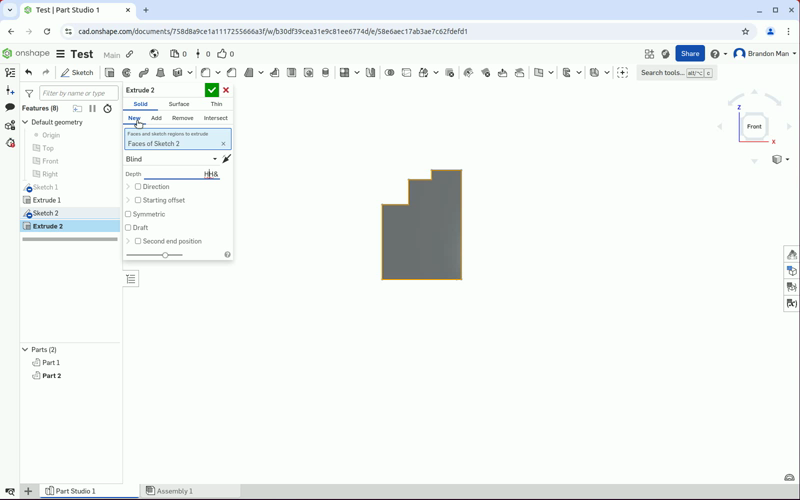
key(right, 2)
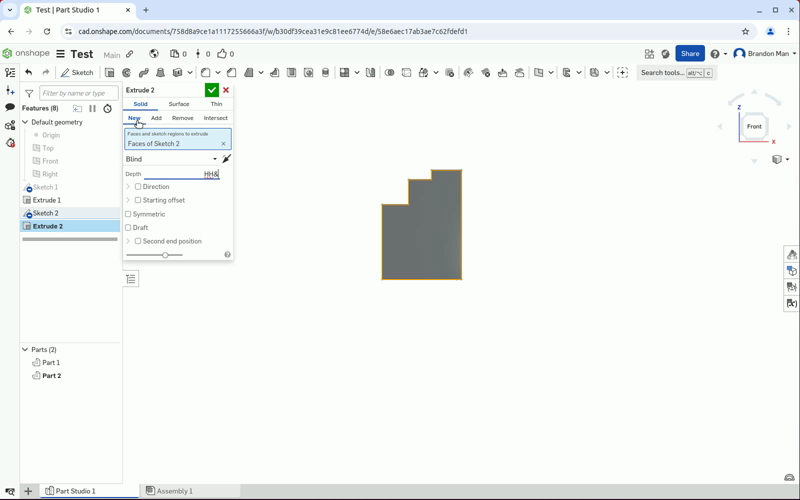
mouse_move(73, 189)
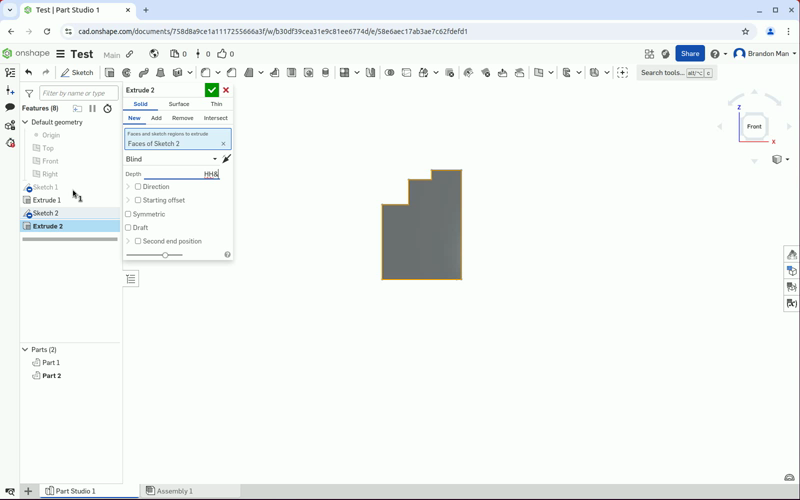
click(73, 189)